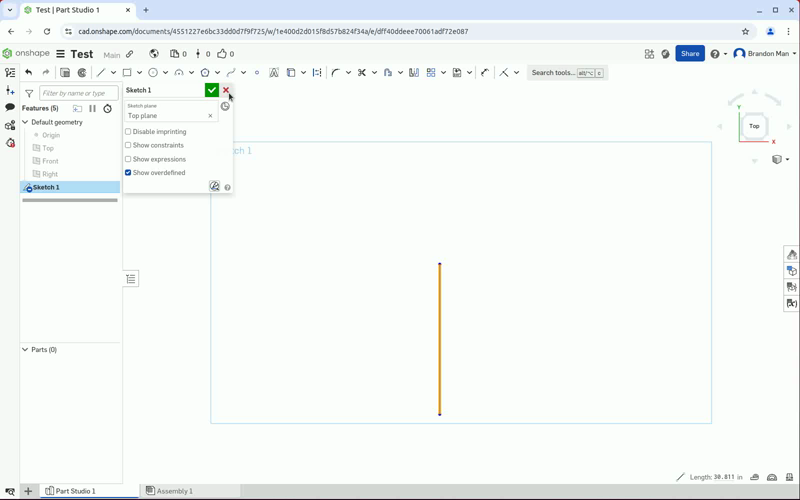
key(shift+h)
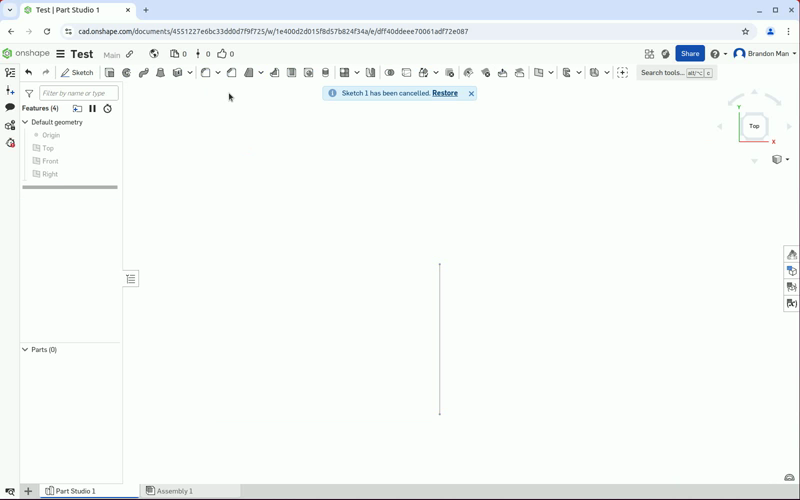
mouse_move(73, 352)
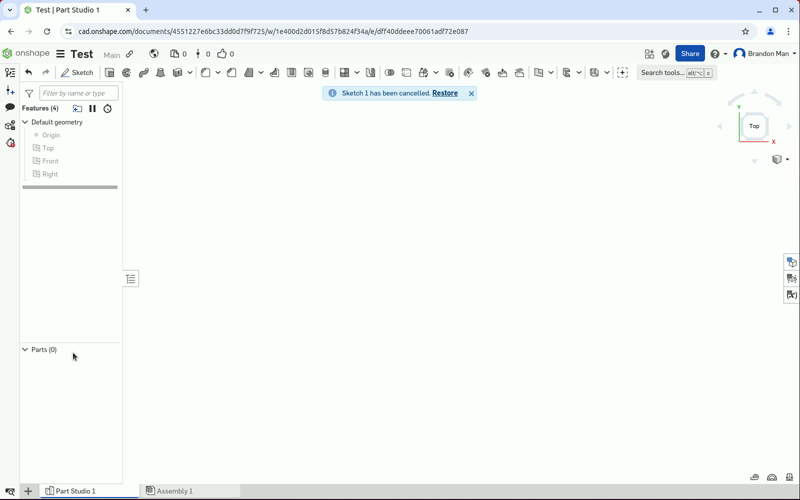
key(y)
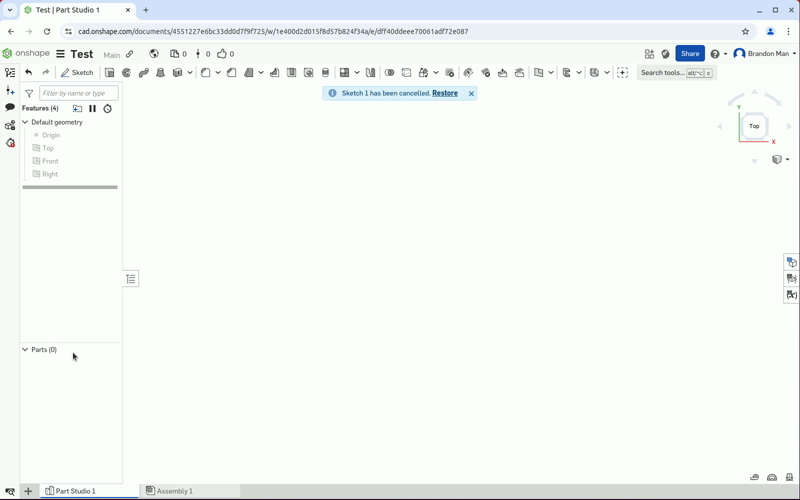
key(shift+p)
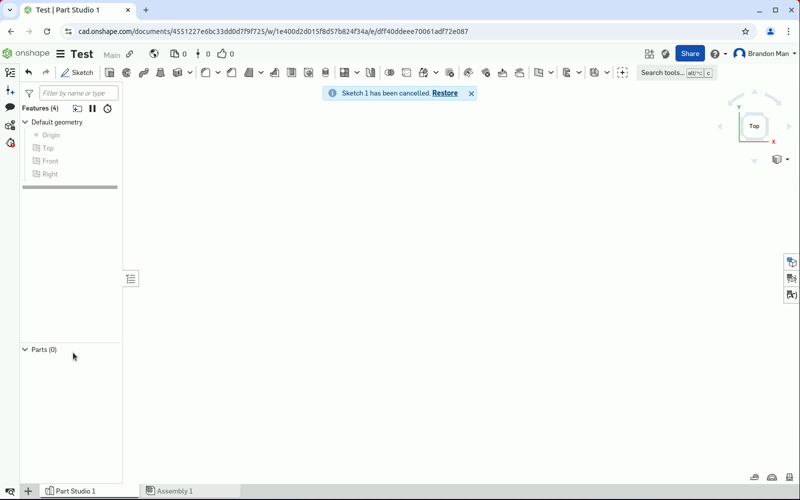
key(space)
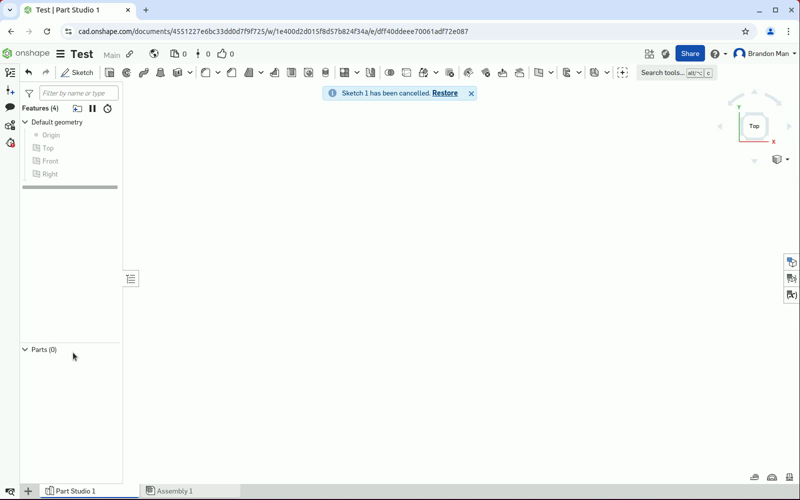
key_down(shift)
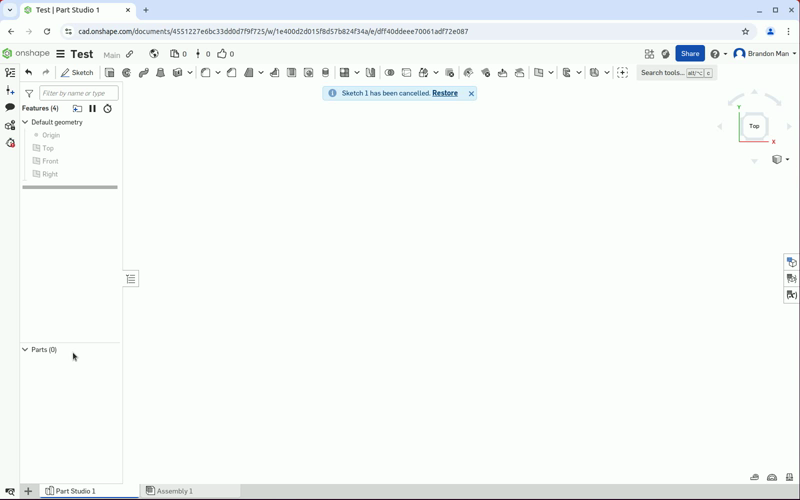
key(up)
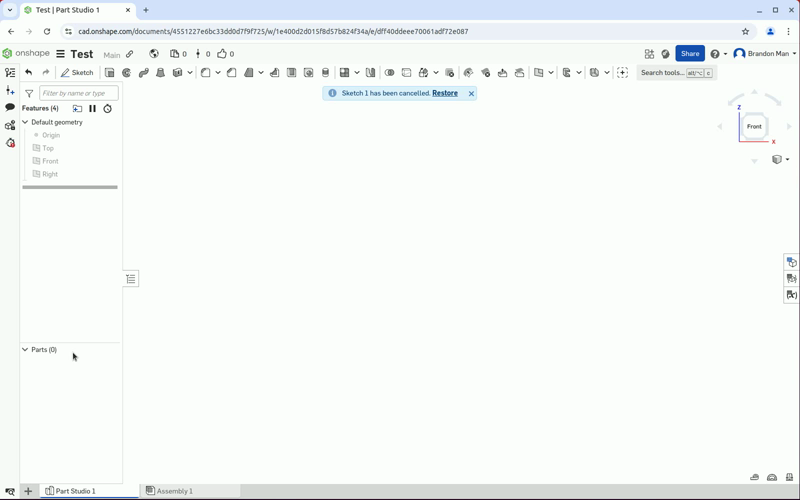
key_up(shift)
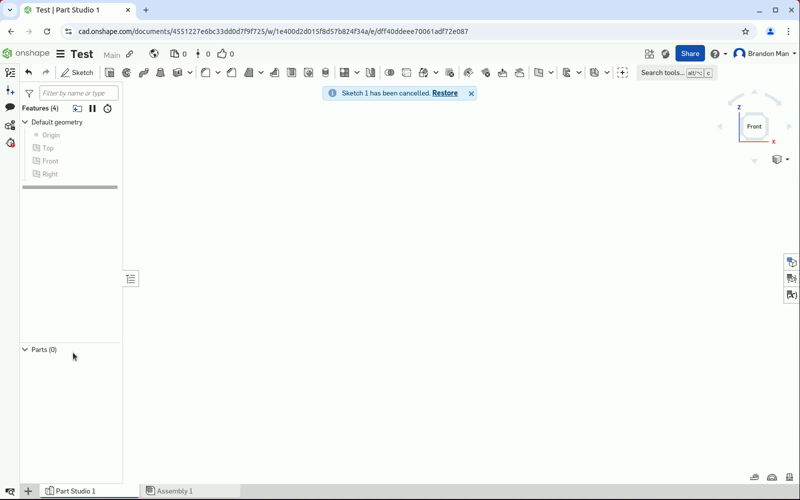
mouse_move(73, 352)
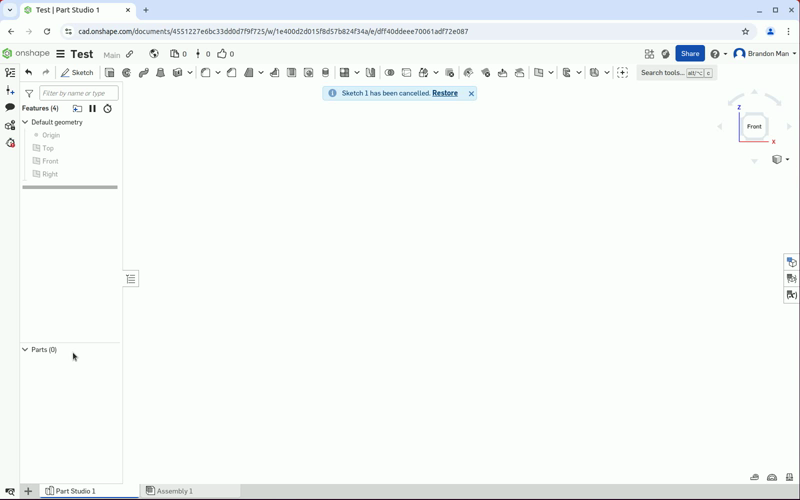
key(shift+y)
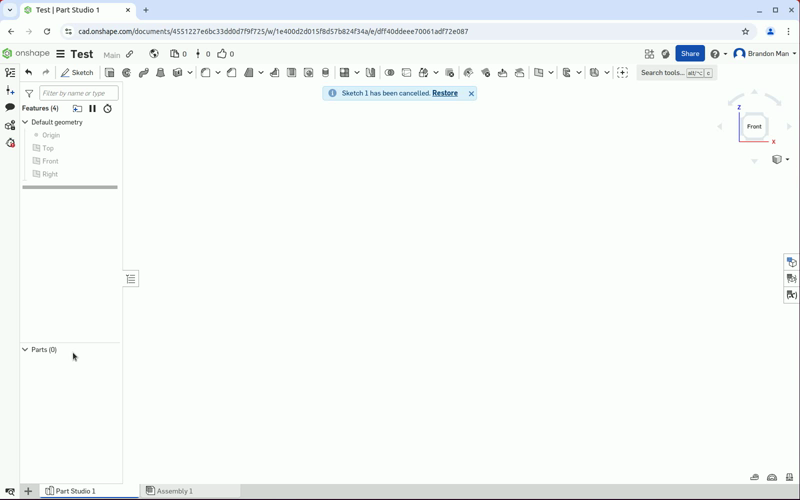
key(shift+s)
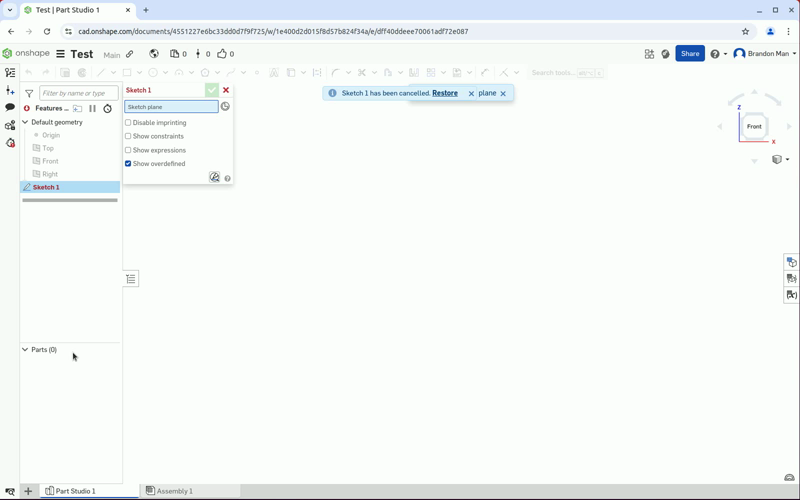
mouse_move(73, 163)
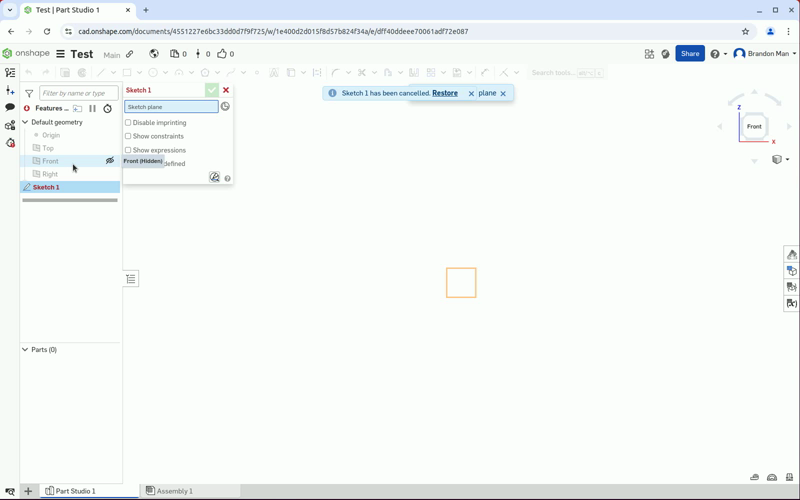
click(73, 163)
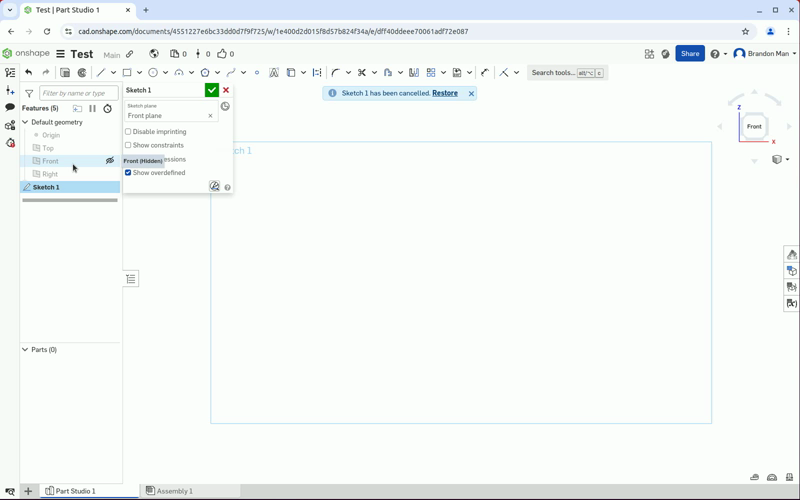
mouse_move(73, 352)
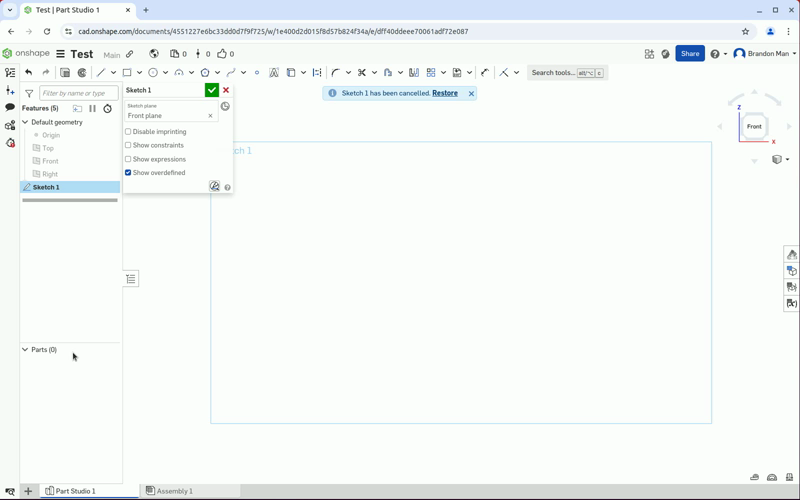
key(y)
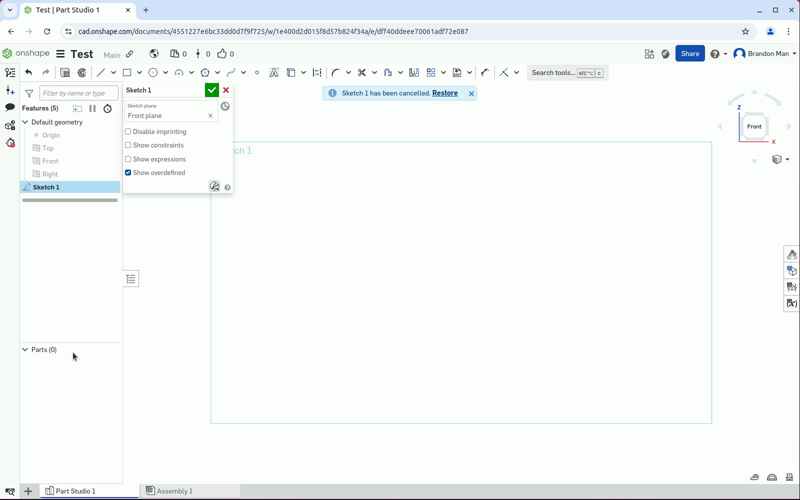
key(l)
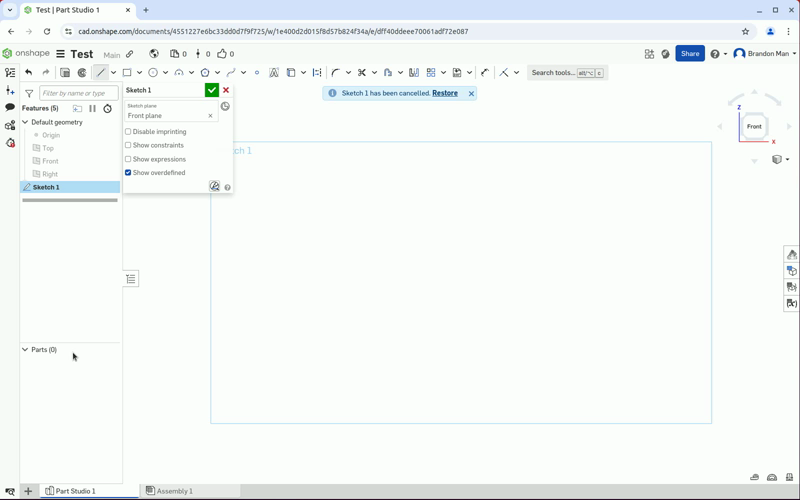
key_down(shift)
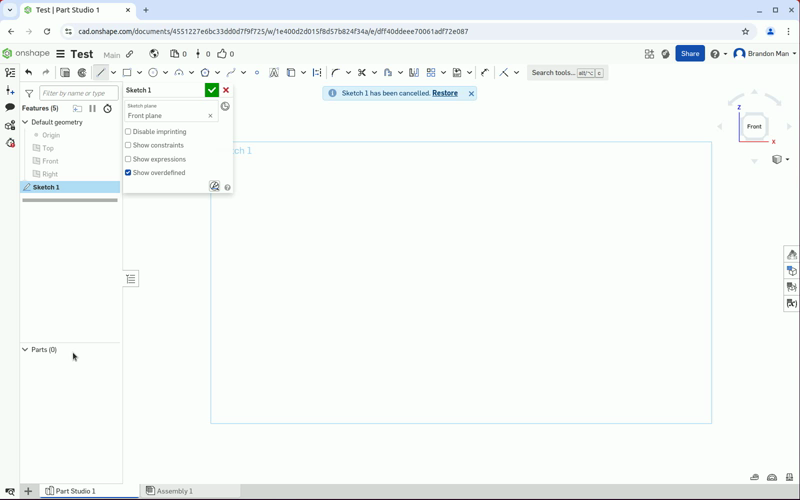
mouse_move(423, 282)
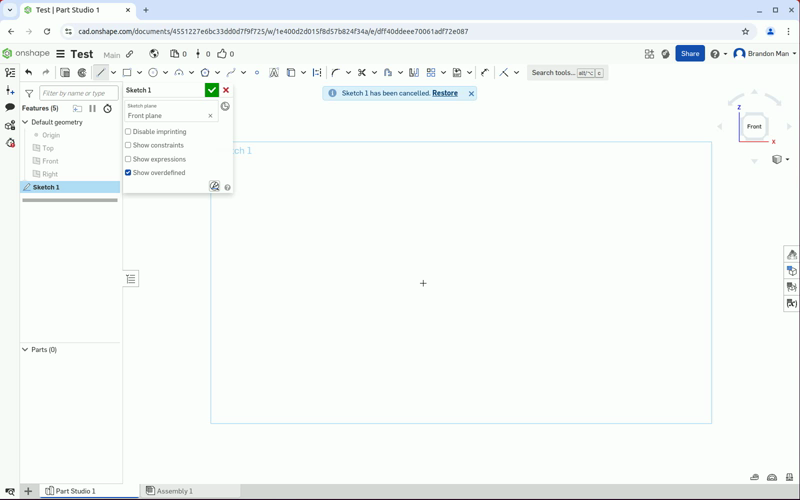
click(423, 282)
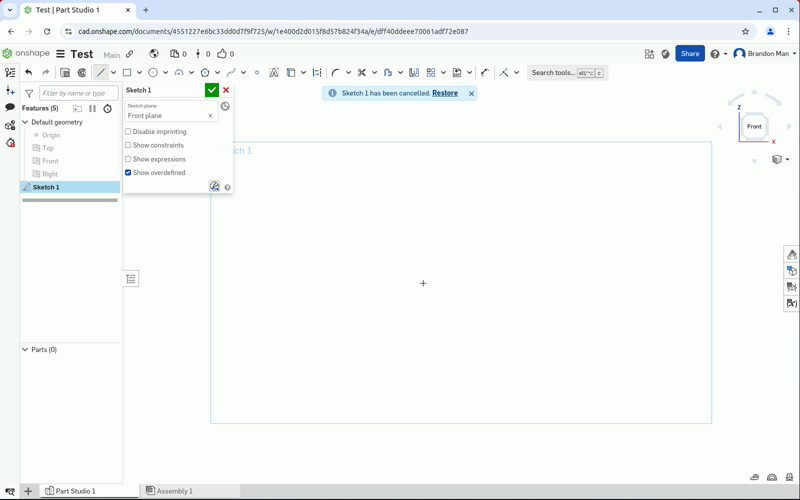
key_up(shift)
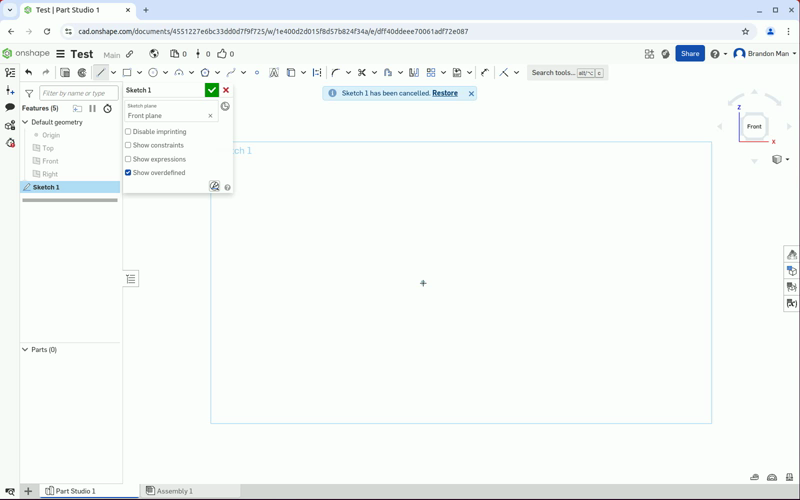
key_down(shift)
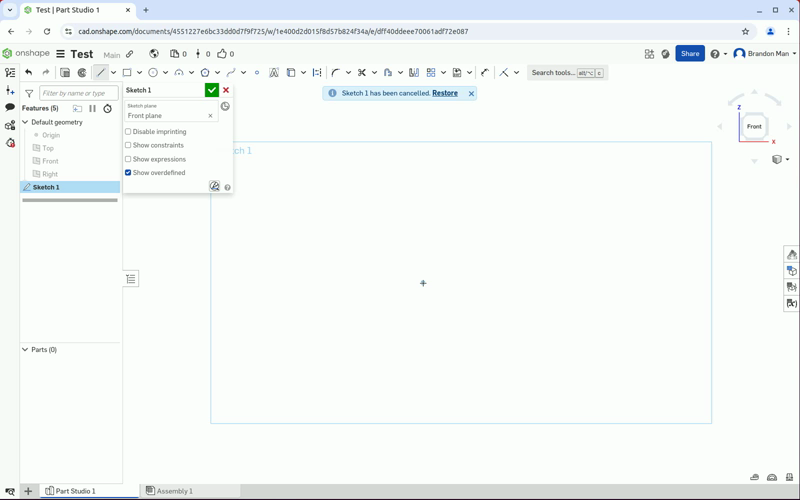
mouse_move(453, 282)
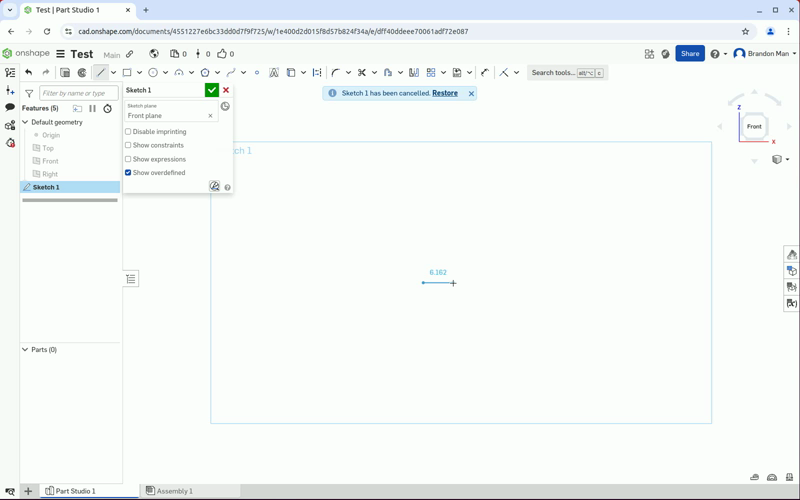
mouse_move(461, 282)
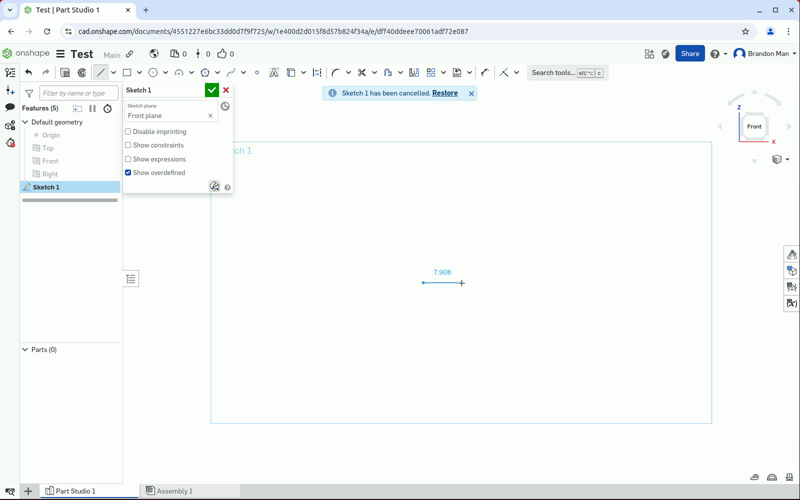
click(461, 282)
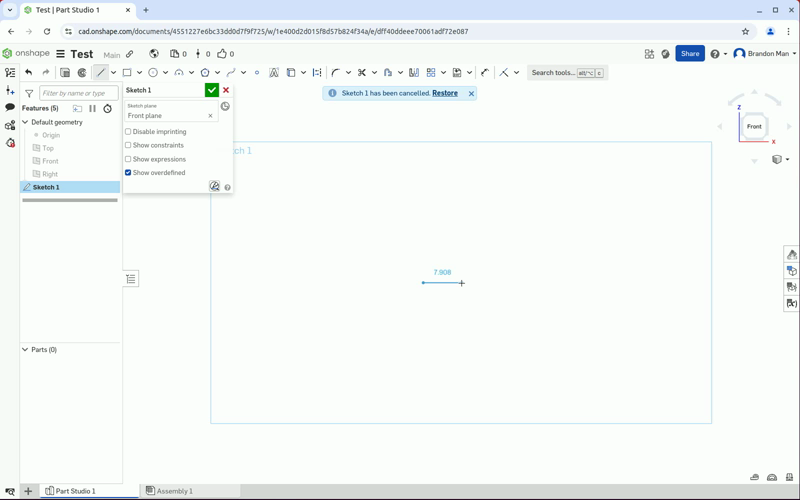
key_up(shift)
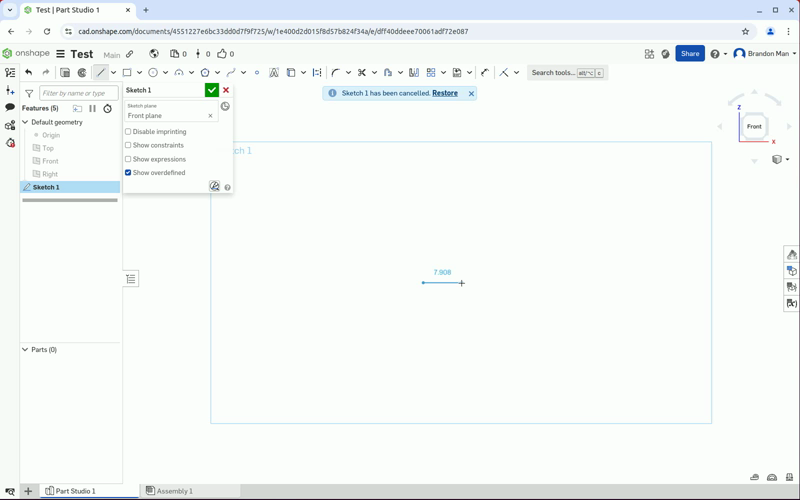
key_down(shift)
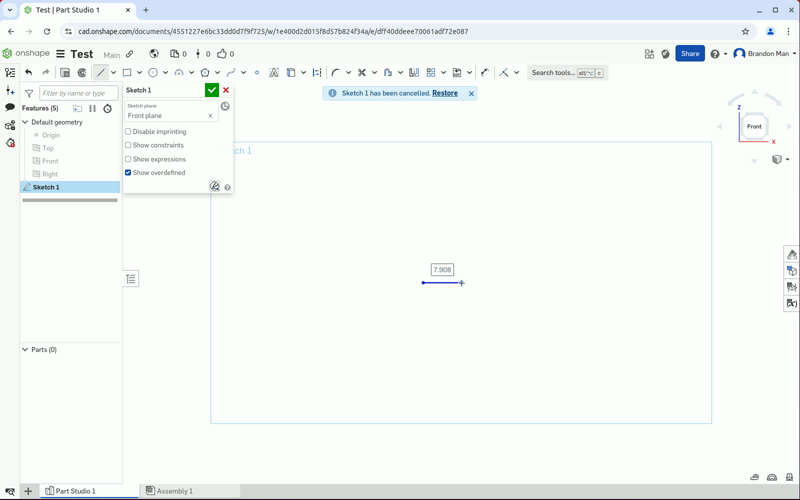
mouse_move(491, 282)
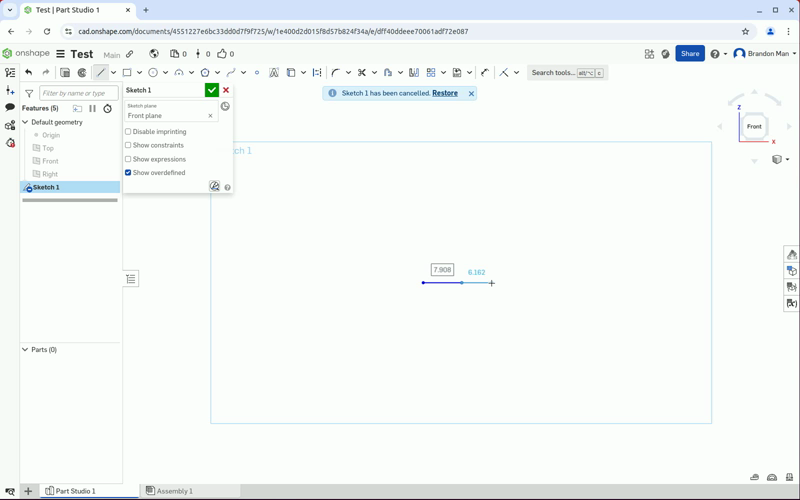
mouse_move(461, 244)
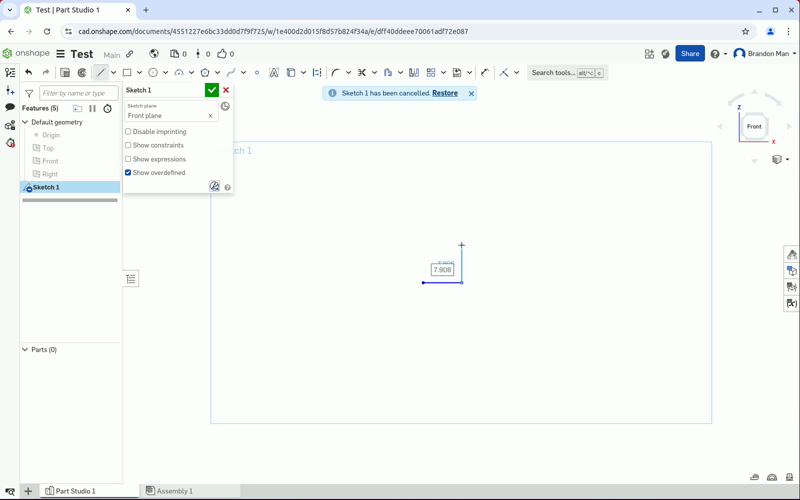
click(461, 244)
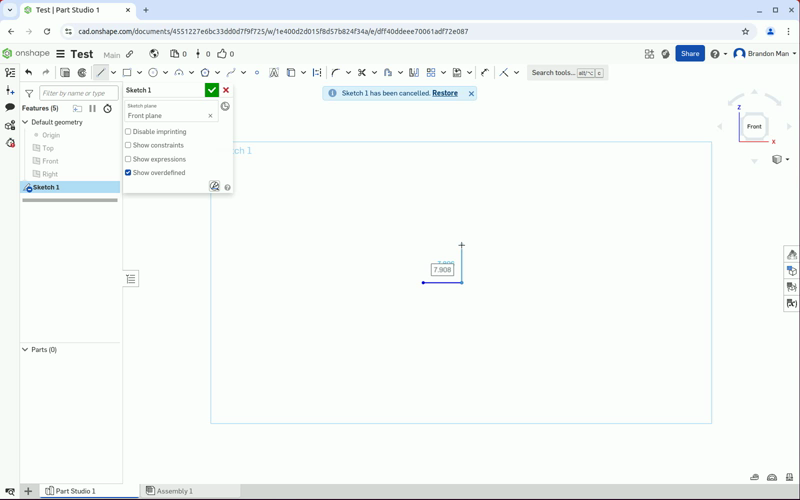
key_up(shift)
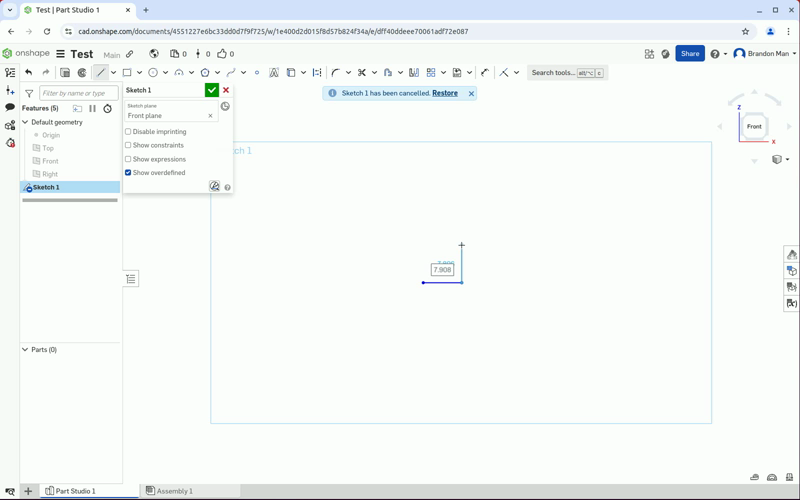
key_down(shift)
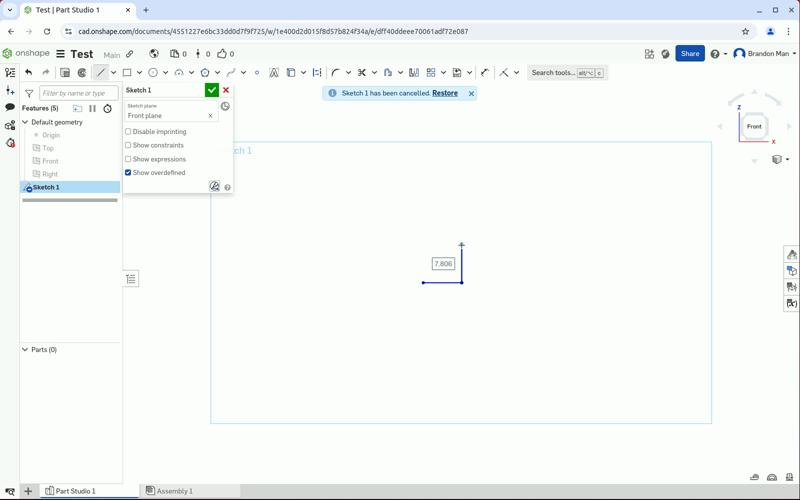
mouse_move(491, 244)
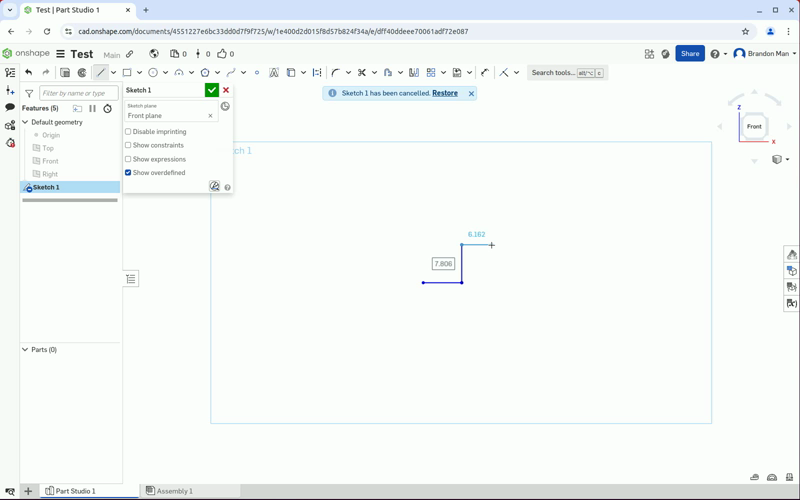
mouse_move(423, 244)
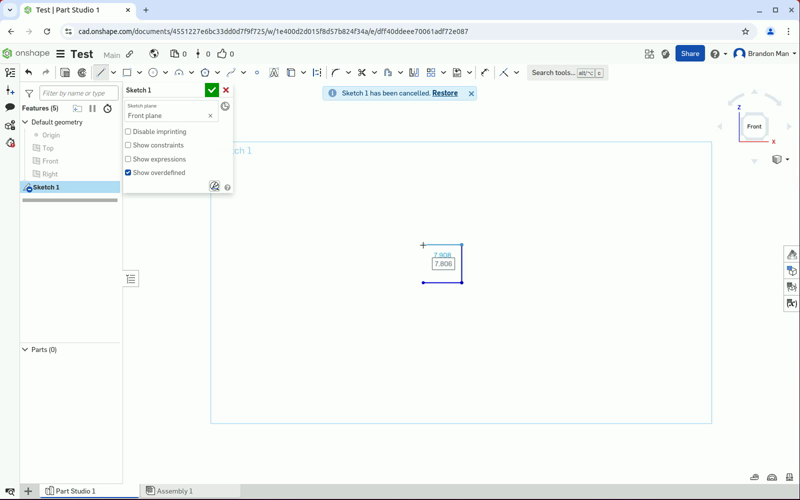
click(423, 244)
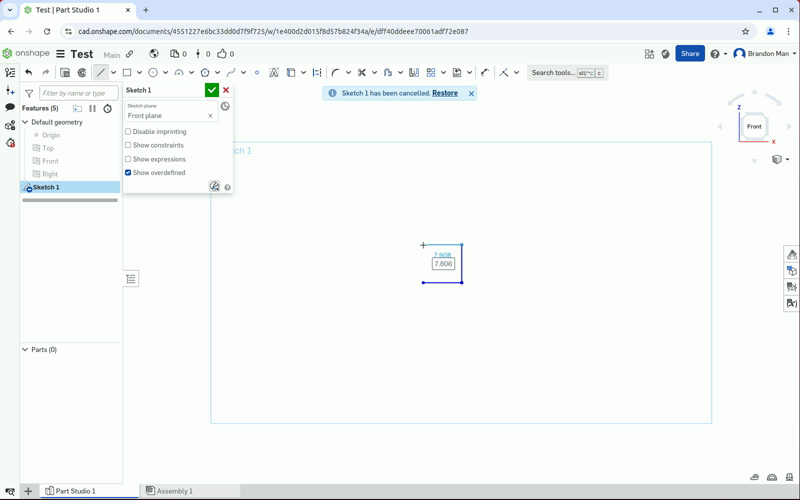
key_up(shift)
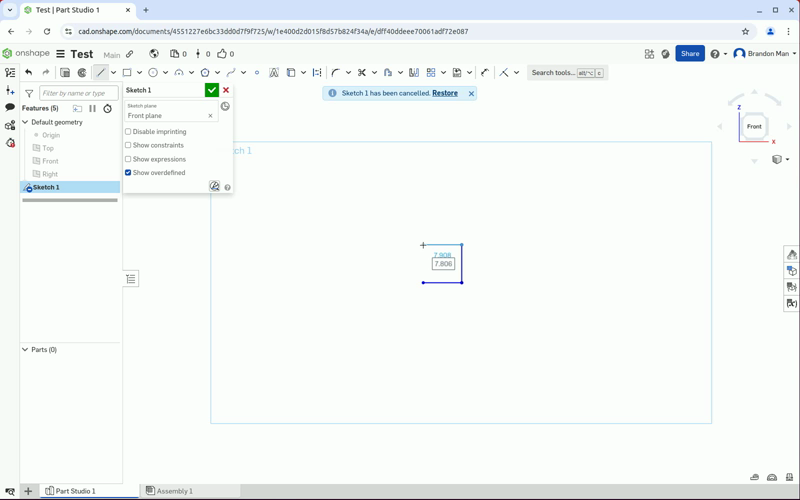
mouse_move(453, 244)
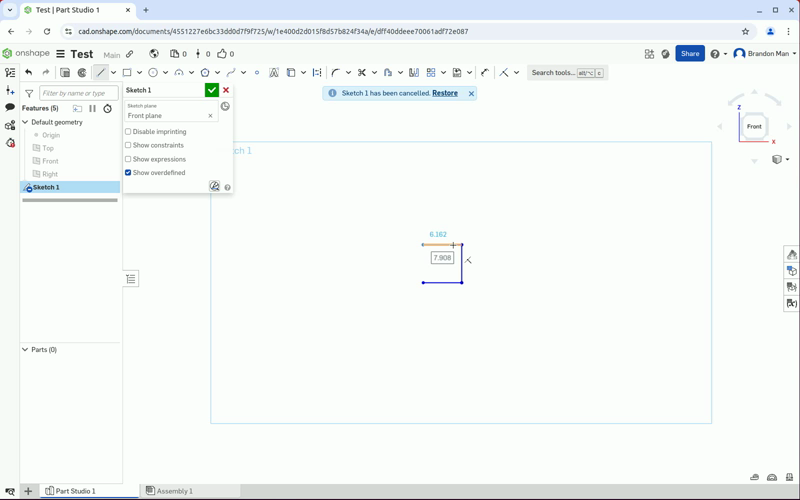
key_down(shift)
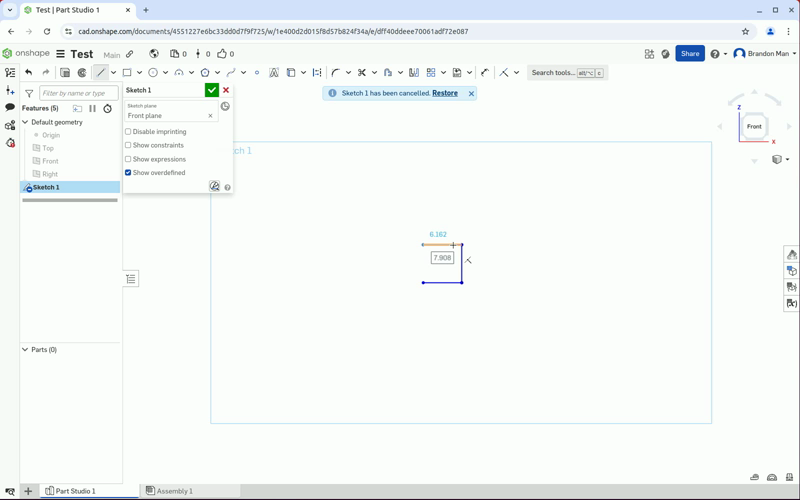
mouse_move(423, 282)
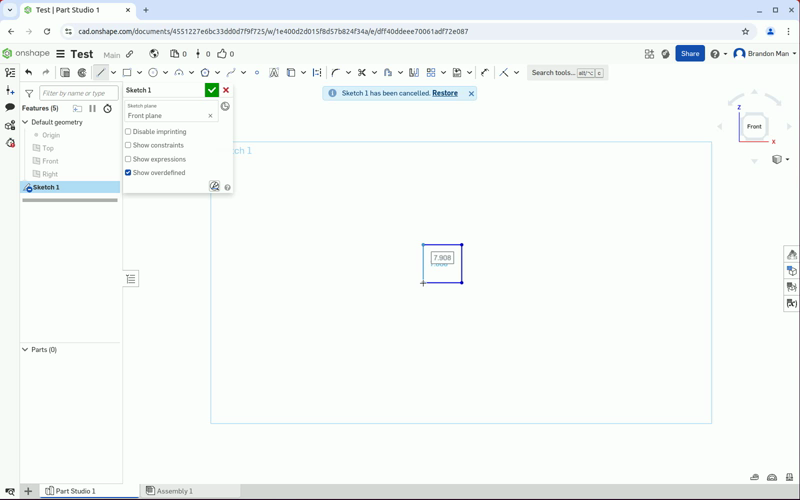
key_up(shift)
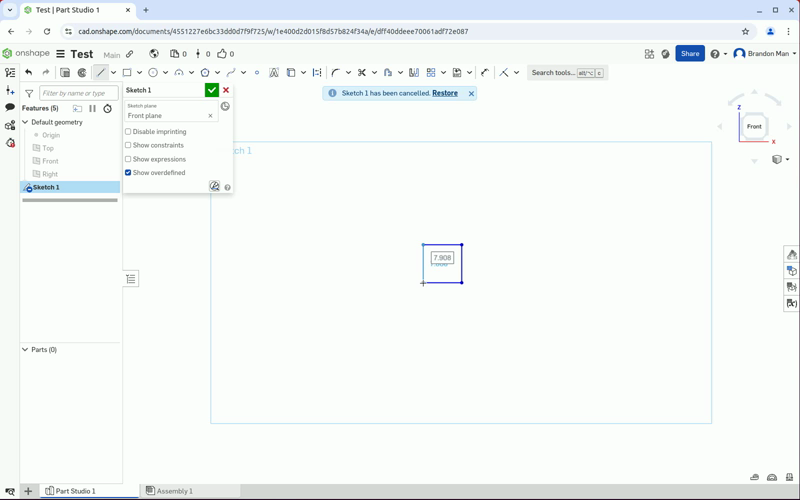
click(423, 282)
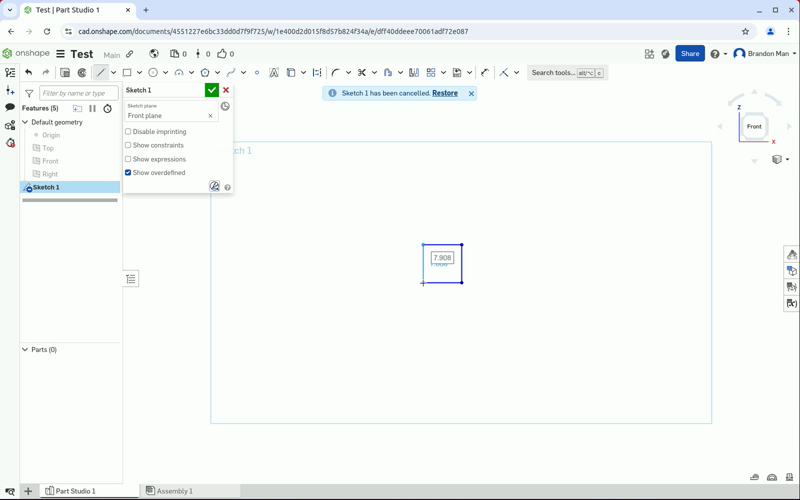
key(esc)
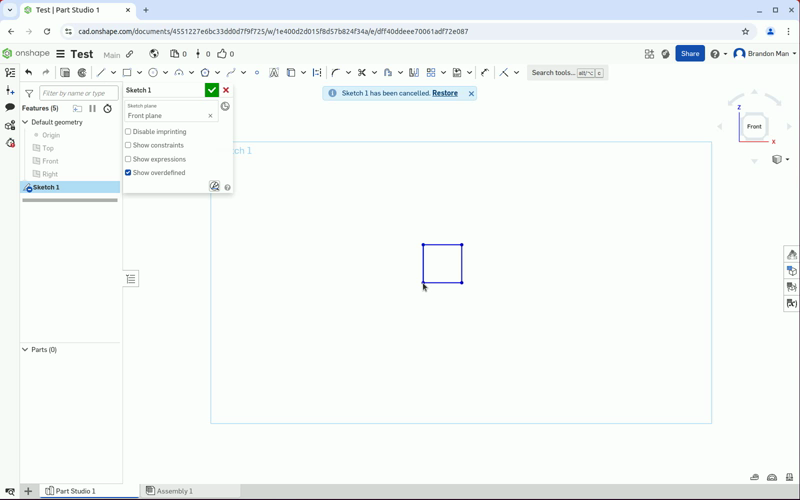
mouse_move(434, 281)
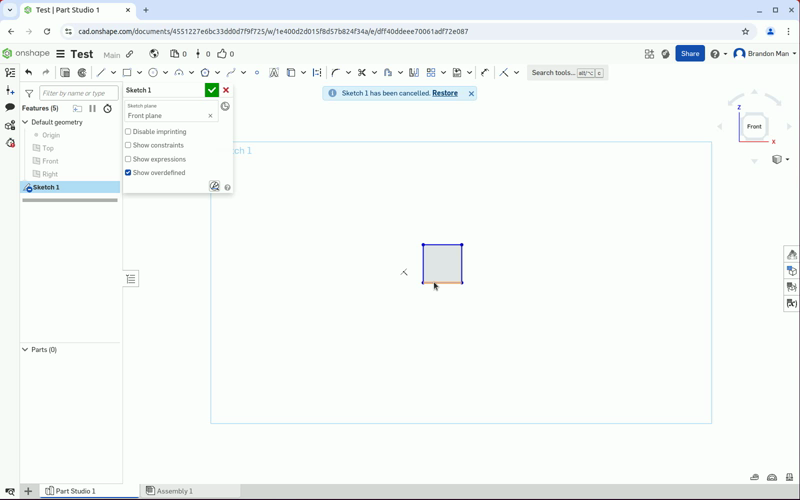
scroll(6)
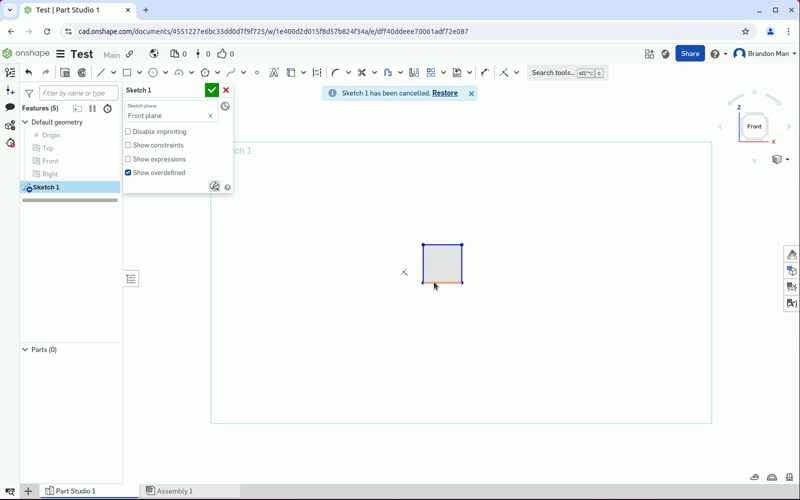
scroll(6)
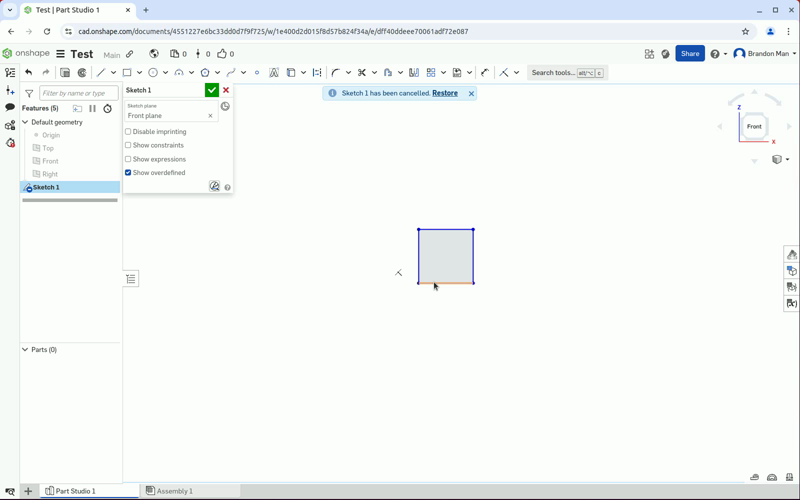
scroll(6)
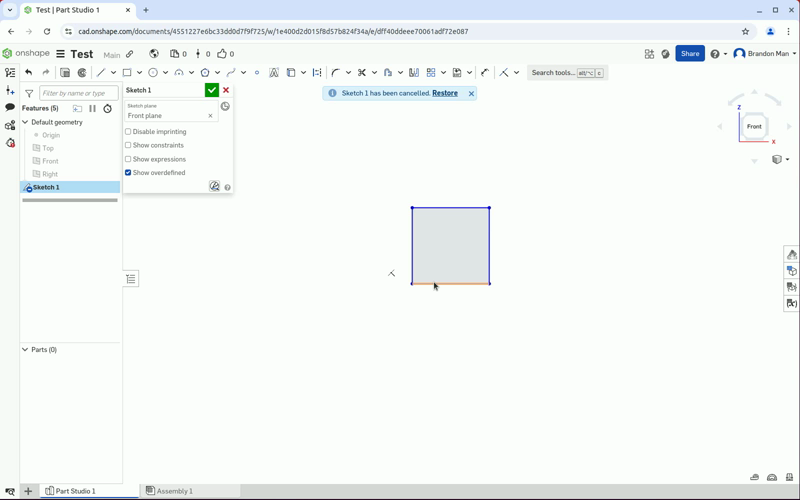
scroll(6)
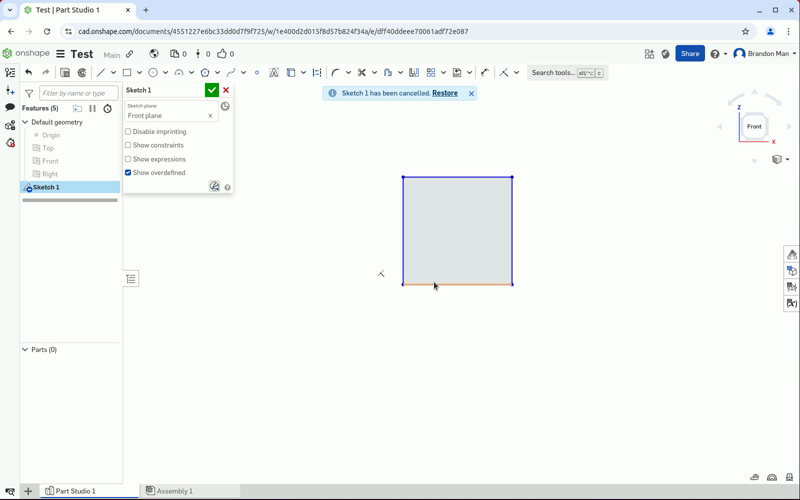
scroll(6)
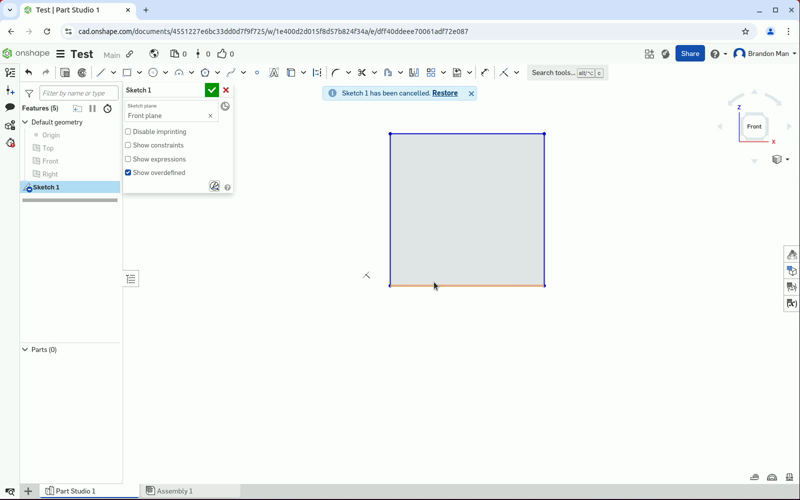
scroll(6)
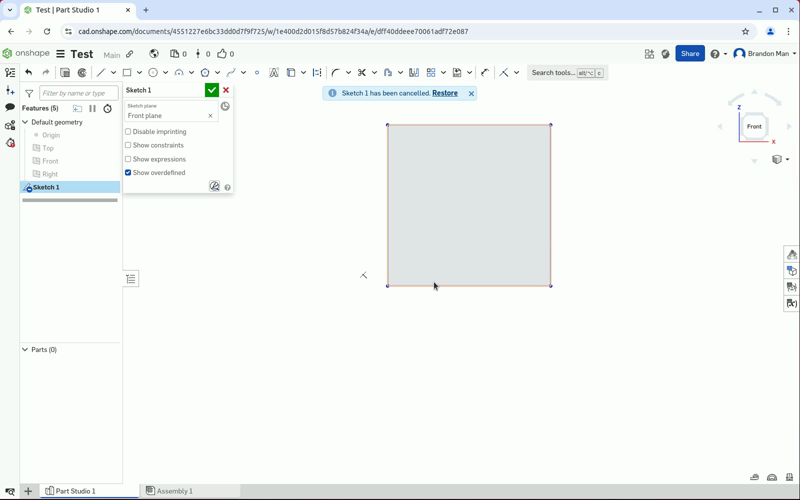
scroll(6)
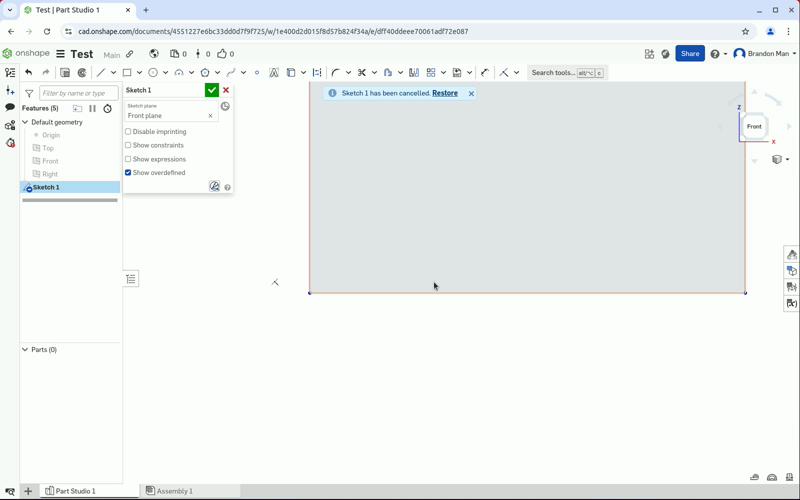
click(434, 281)
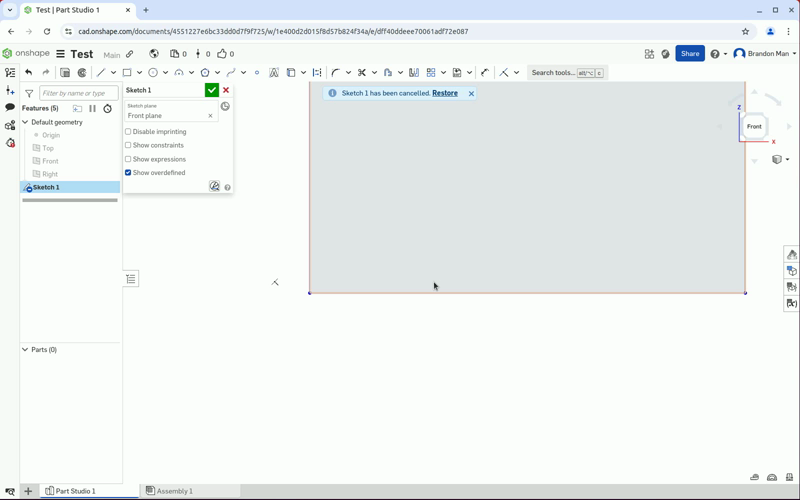
scroll(-6)
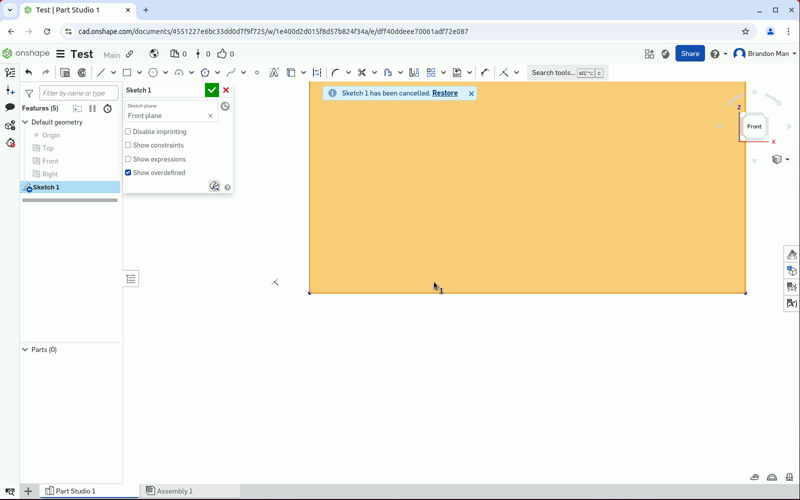
scroll(-6)
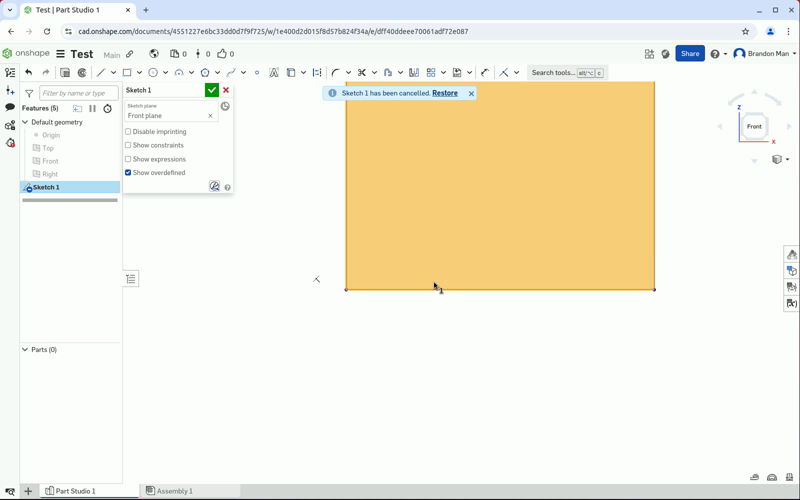
scroll(-6)
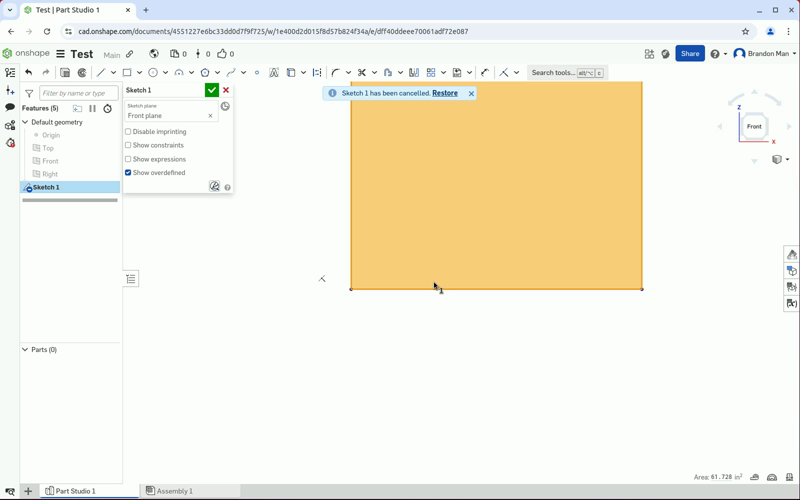
scroll(-6)
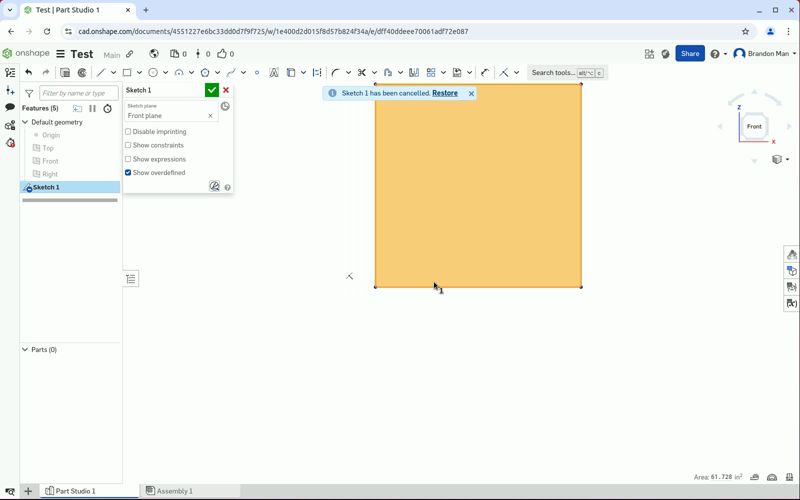
scroll(-6)
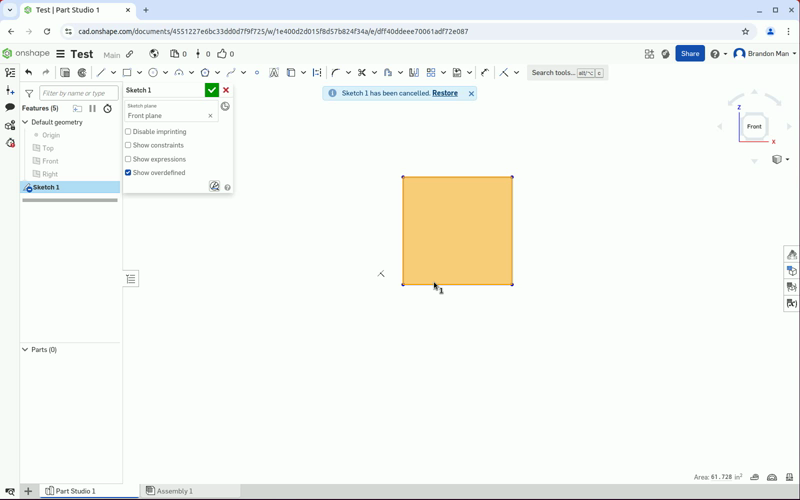
scroll(-6)
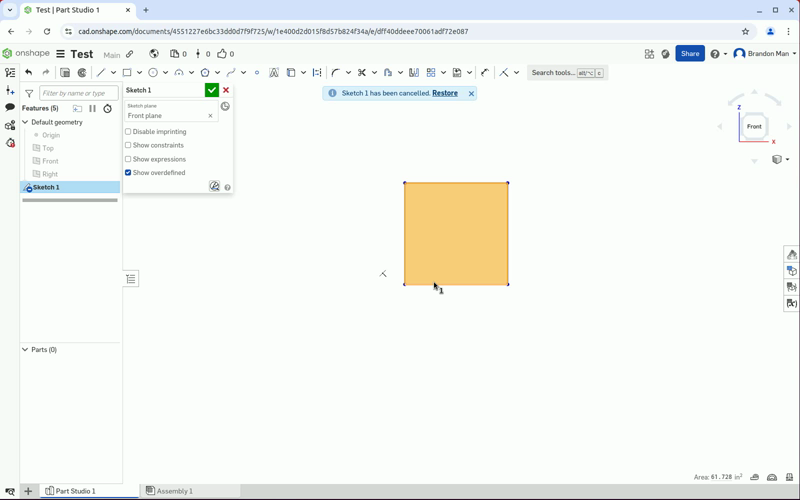
scroll(-6)
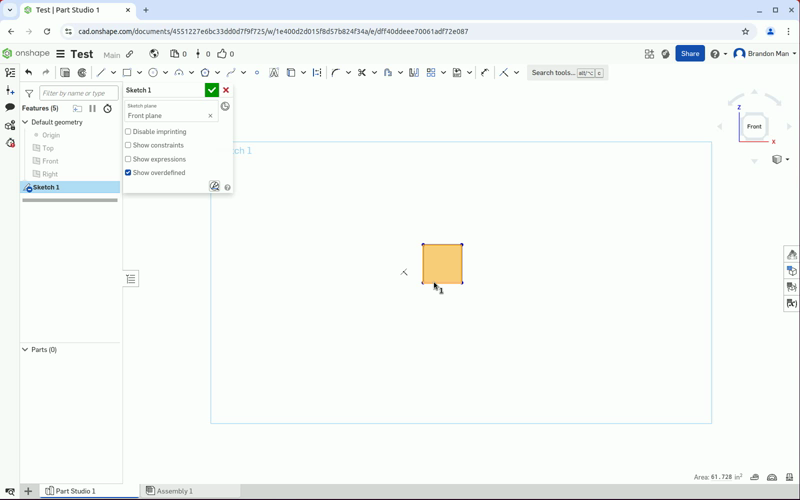
mouse_move(73, 352)
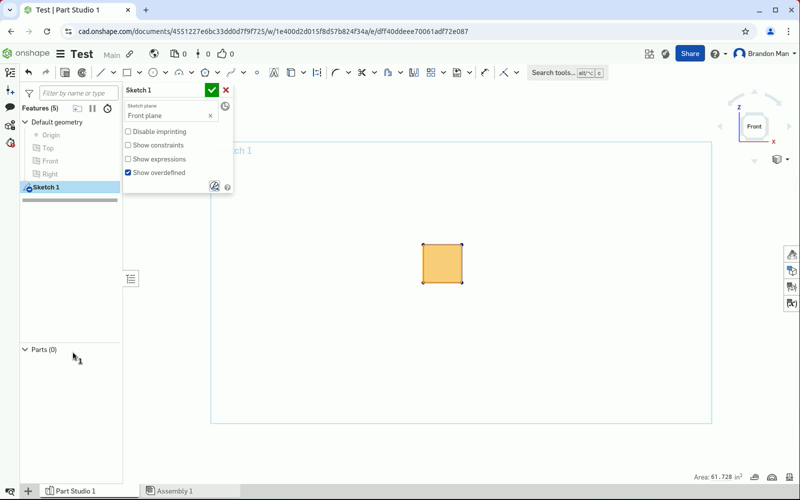
key(shift+y)
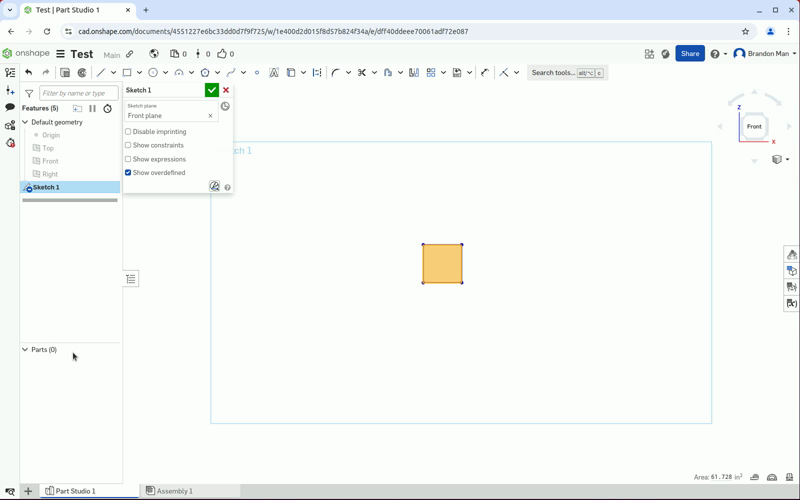
key(shift+e)
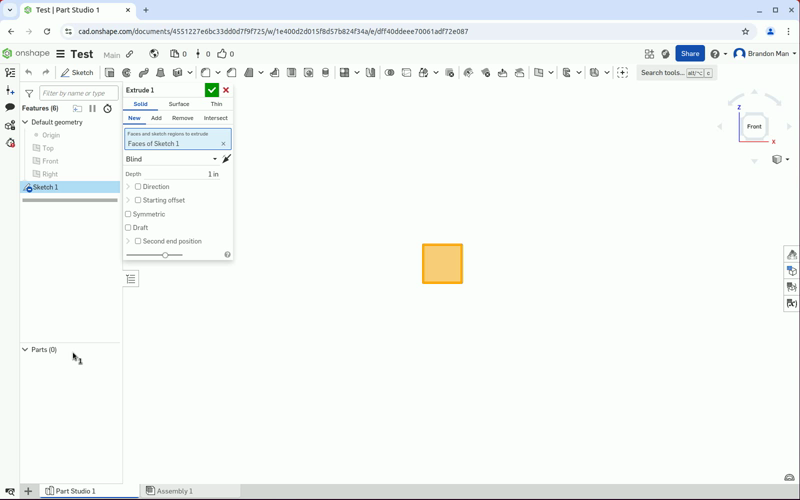
mouse_move(143, 106)
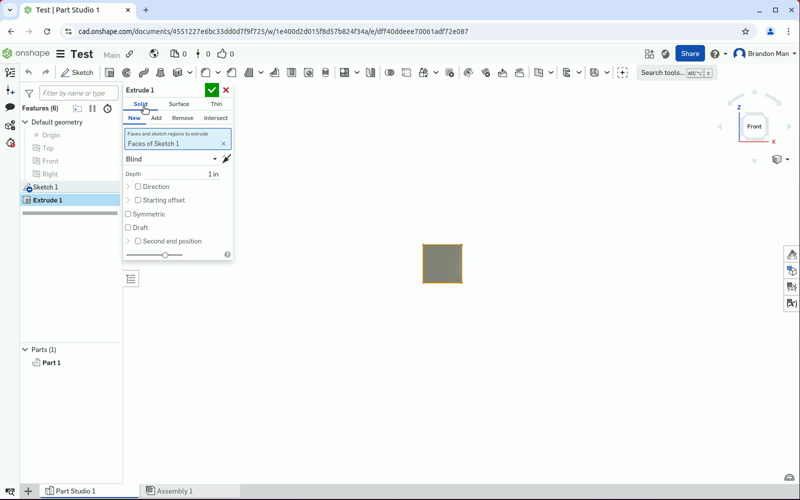
click(143, 106)
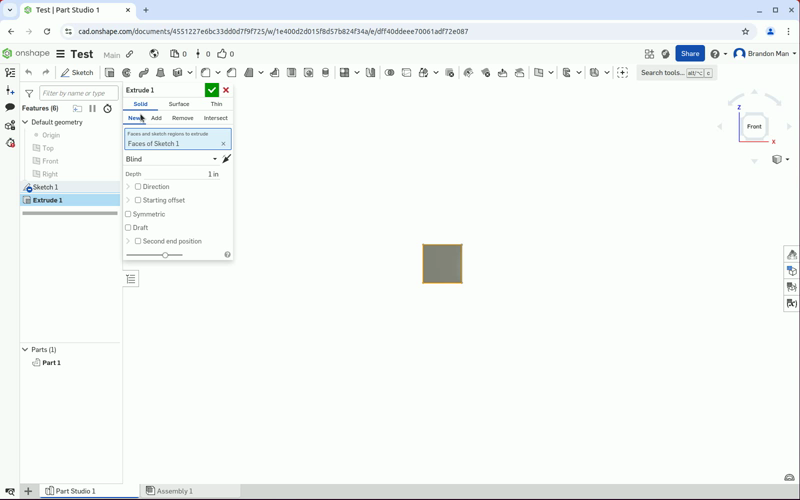
mouse_move(137, 120)
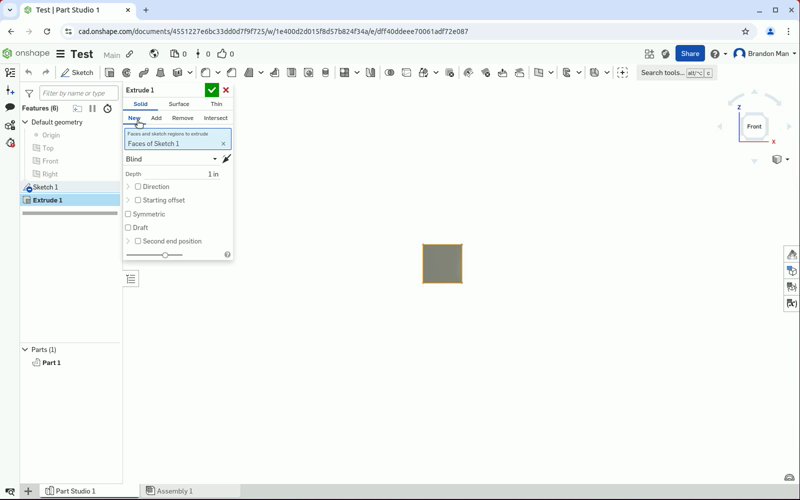
click(137, 120)
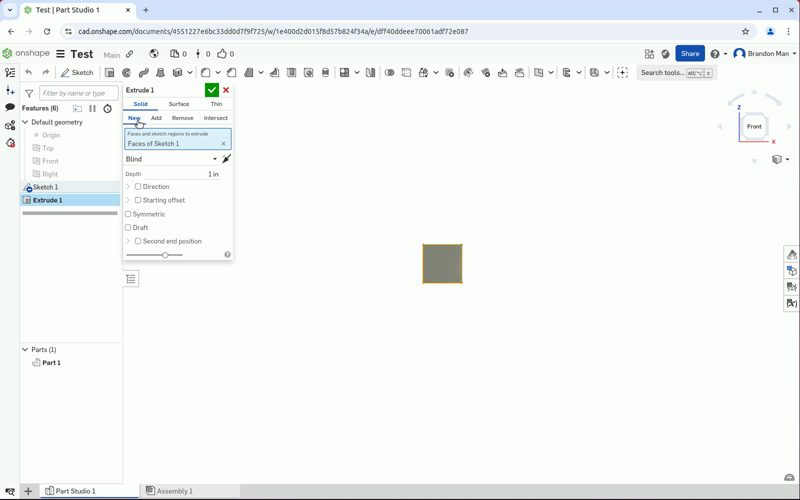
key(tab, 4)
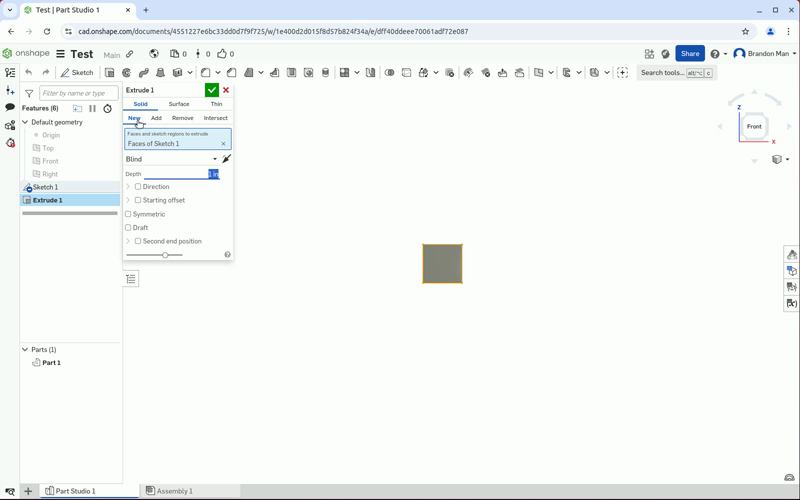
text(23.108)
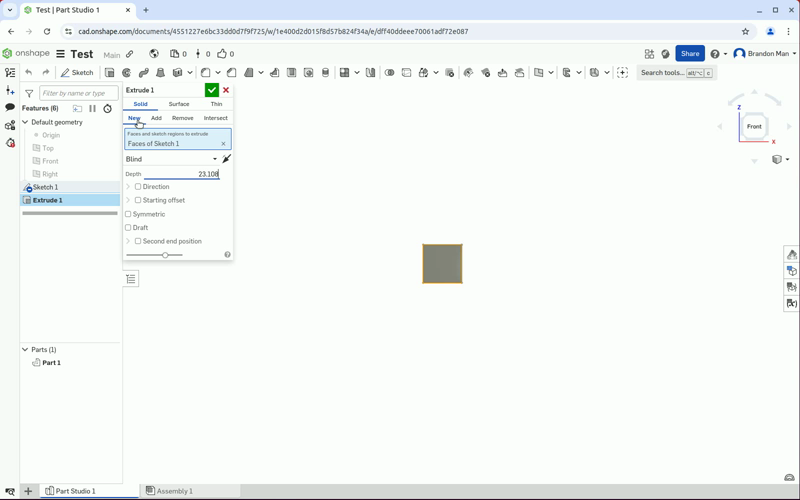
key(enter)
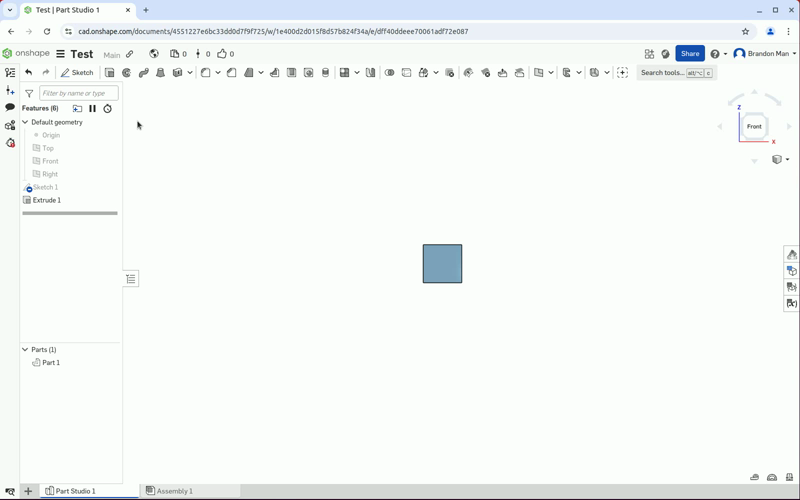
key(shift+h)
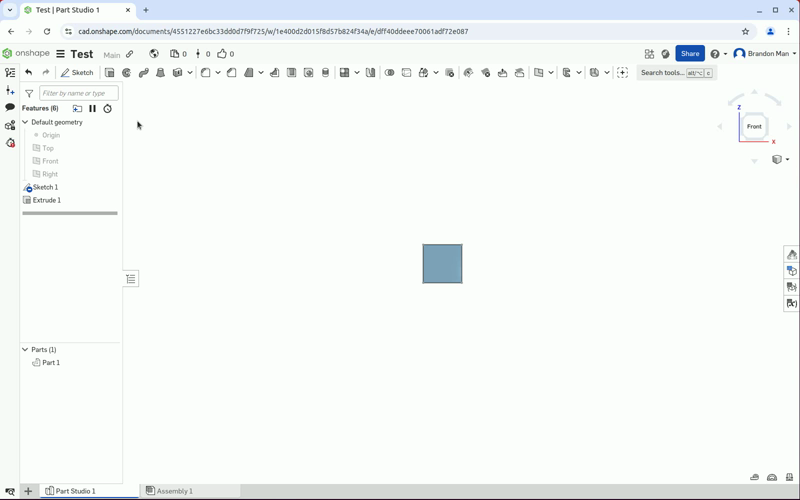
key(shift+h)
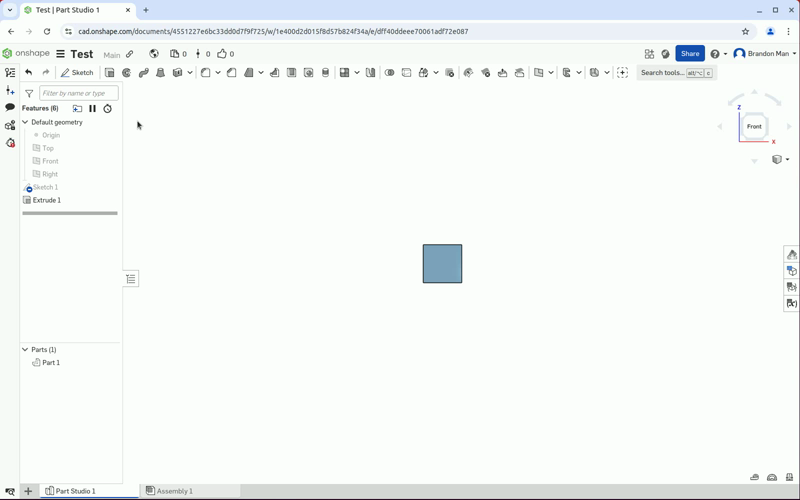
mouse_move(73, 189)
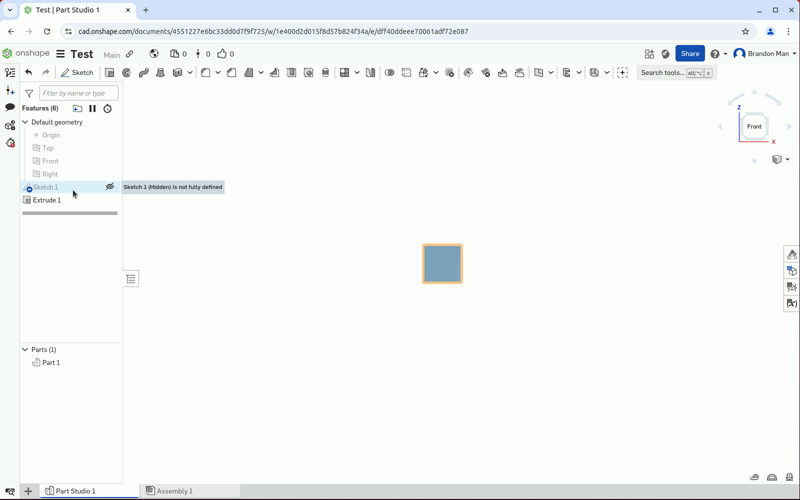
click(73, 189)
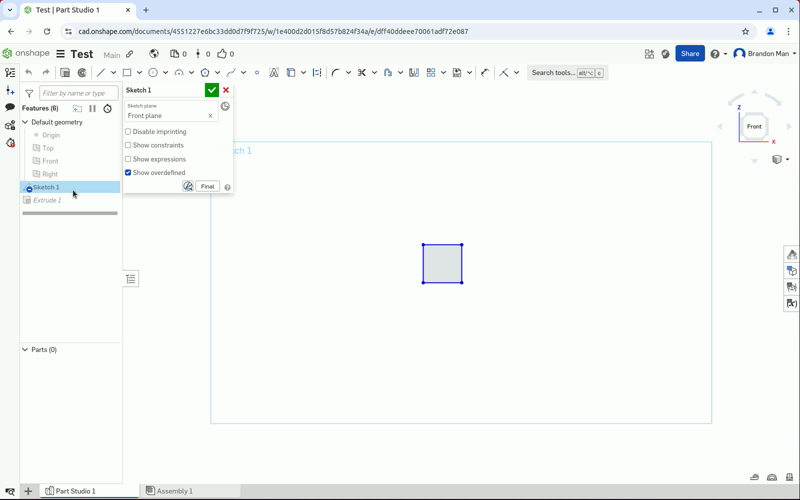
mouse_move(229, 92)
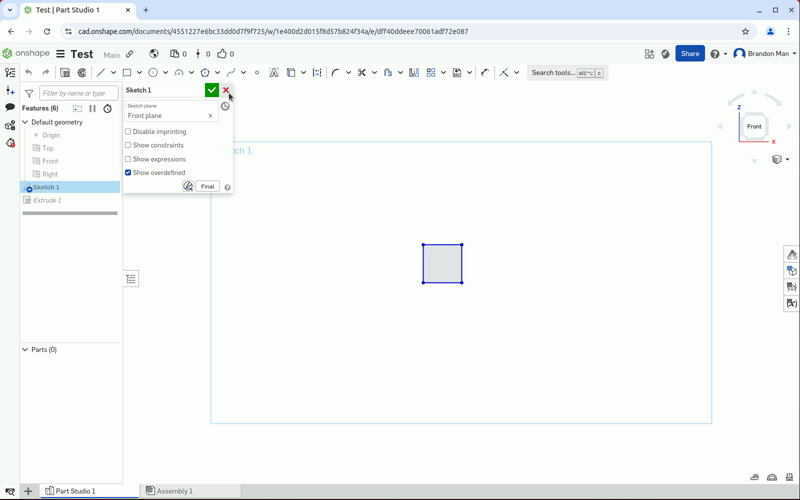
click(229, 92)
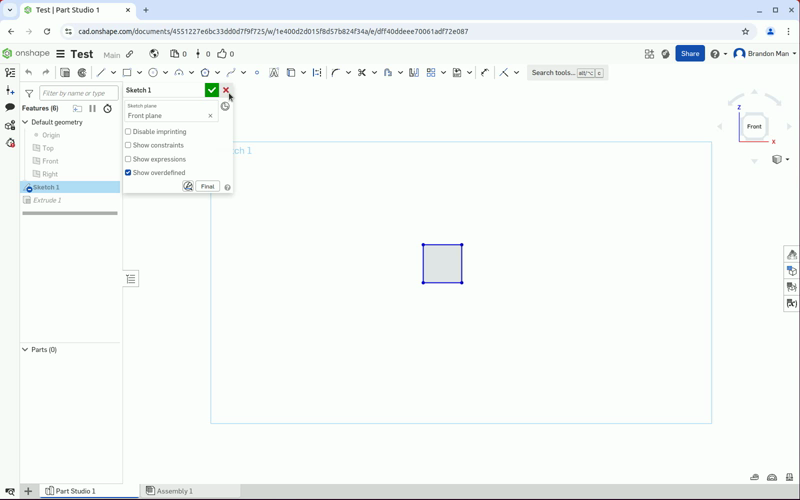
key(shift+s)
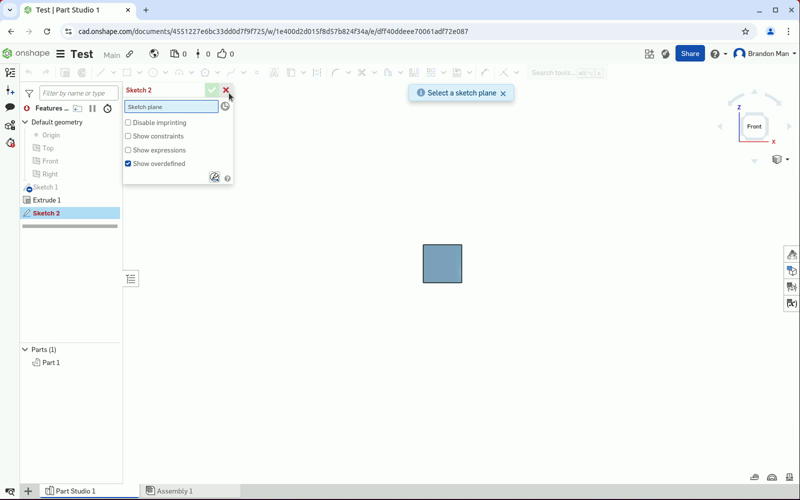
mouse_move(73, 163)
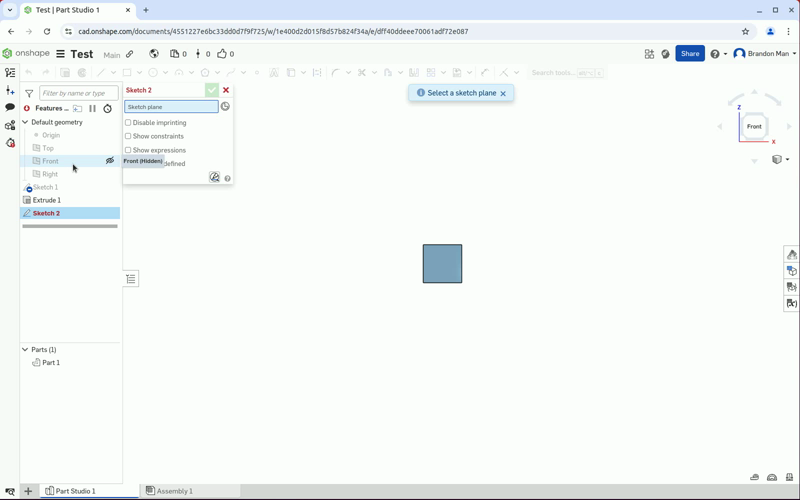
click(73, 163)
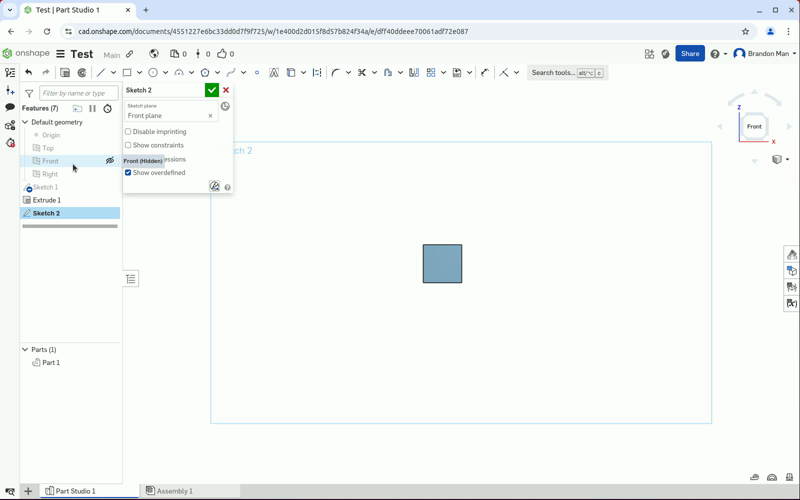
mouse_move(73, 352)
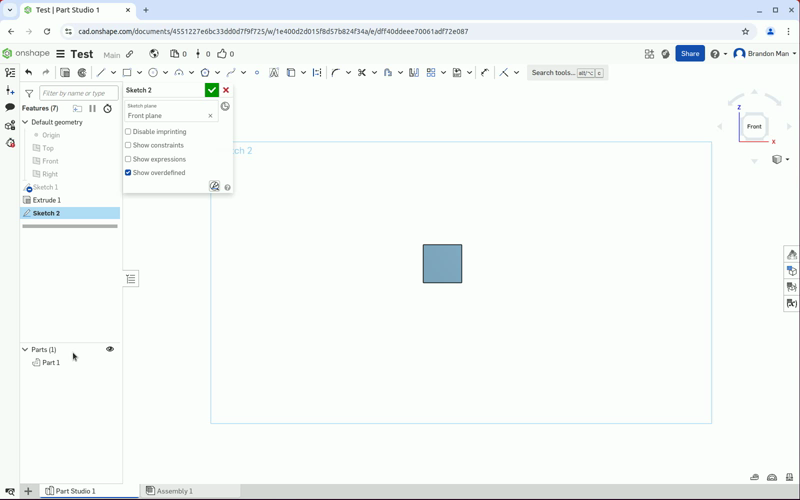
key(y)
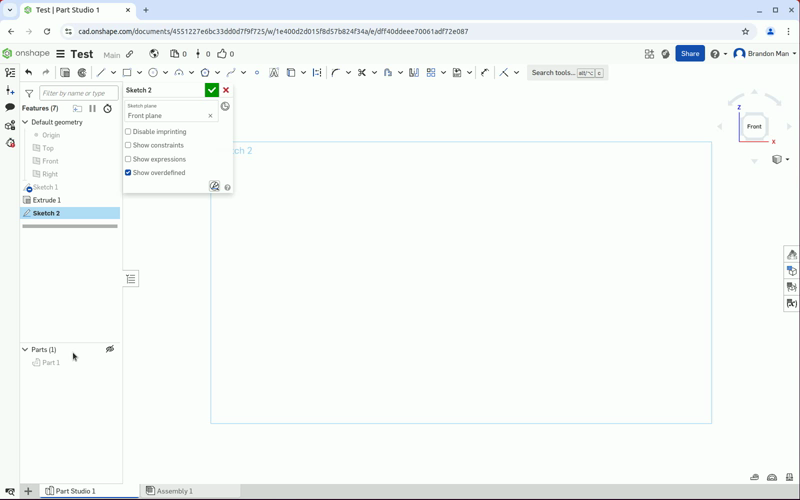
key(c)
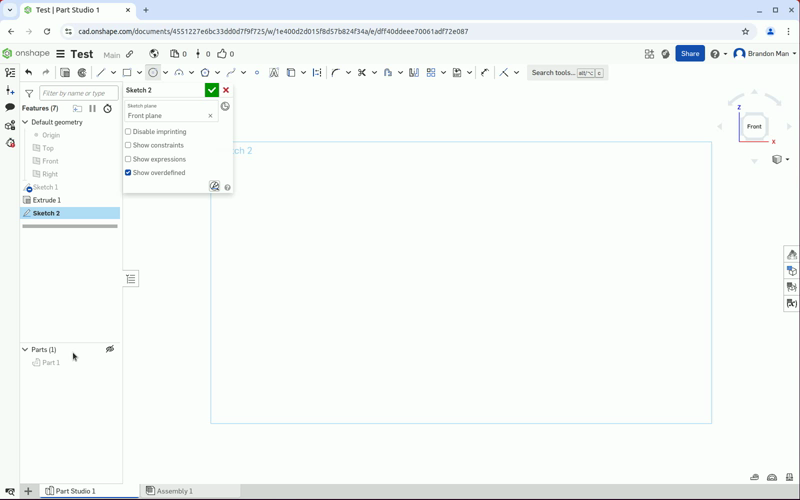
key_down(shift)
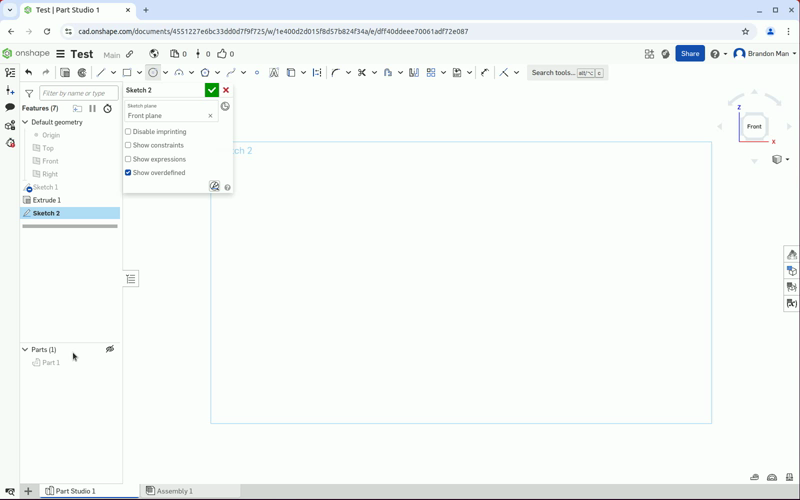
mouse_move(494, 315)
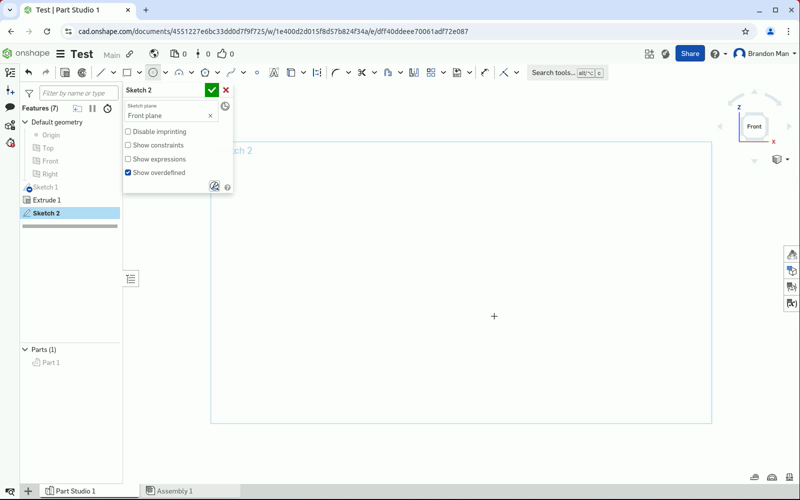
click(494, 315)
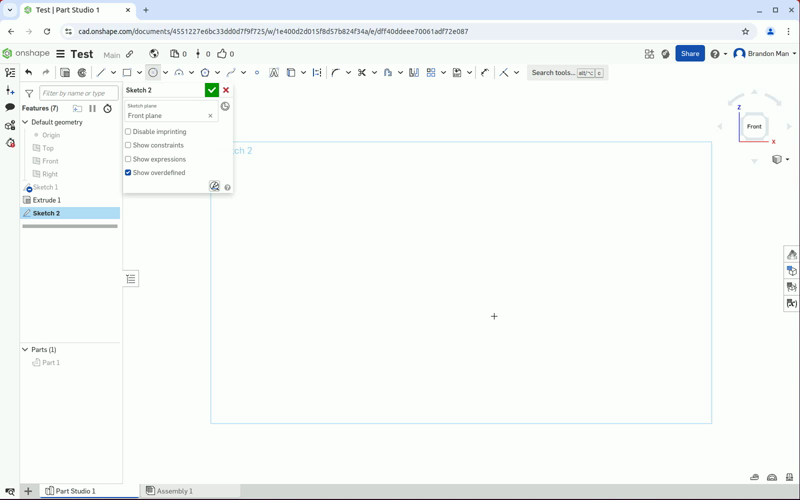
key_up(shift)
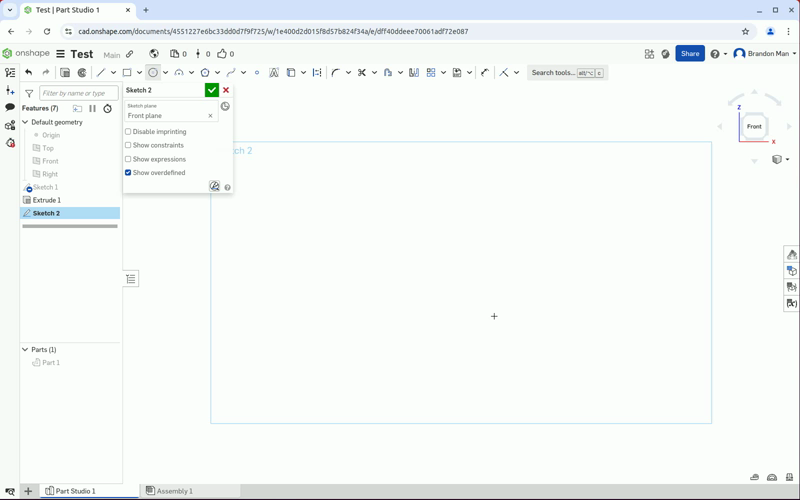
mouse_move(513, 315)
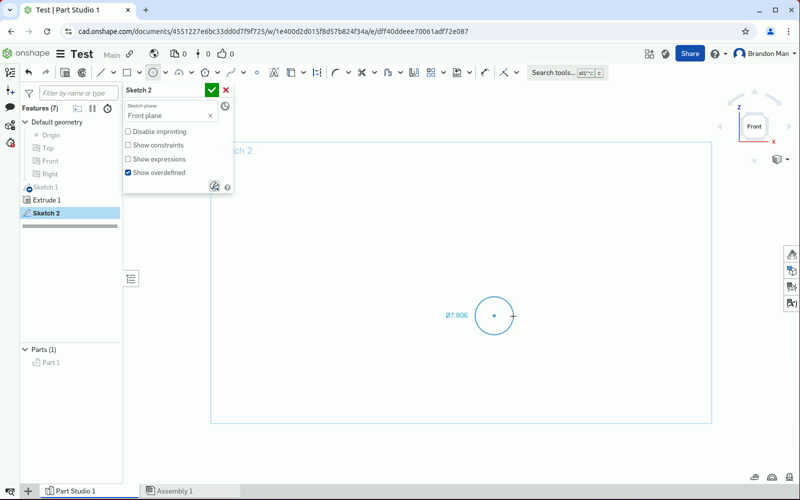
click(513, 315)
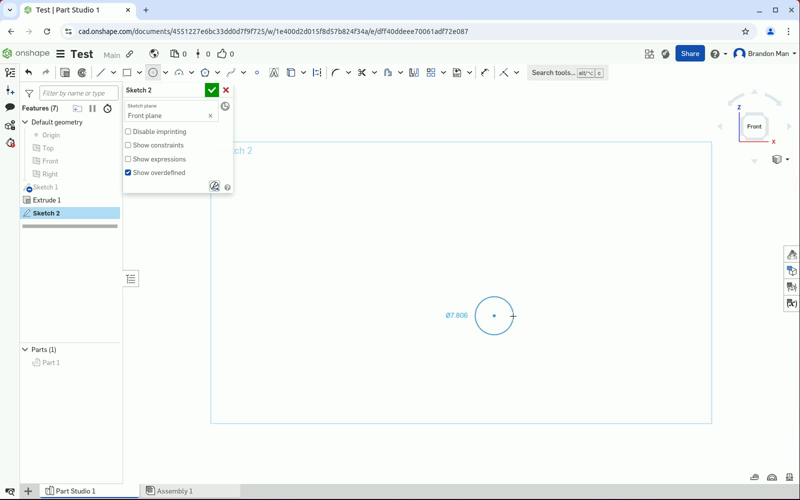
key(esc)
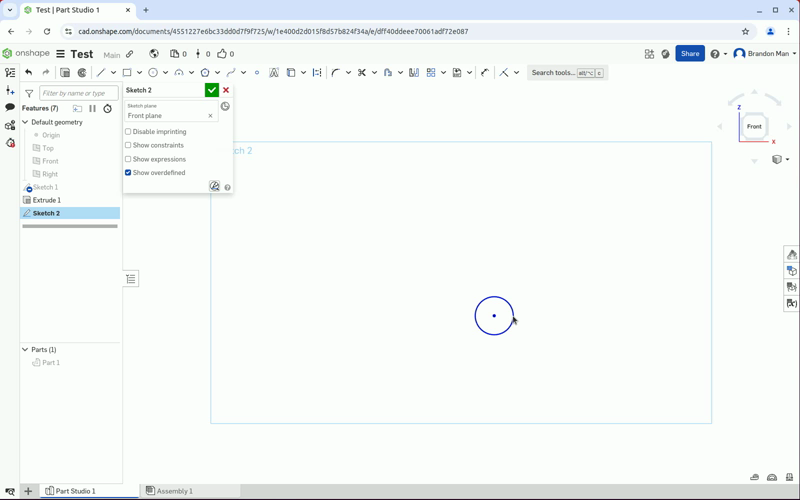
mouse_move(483, 315)
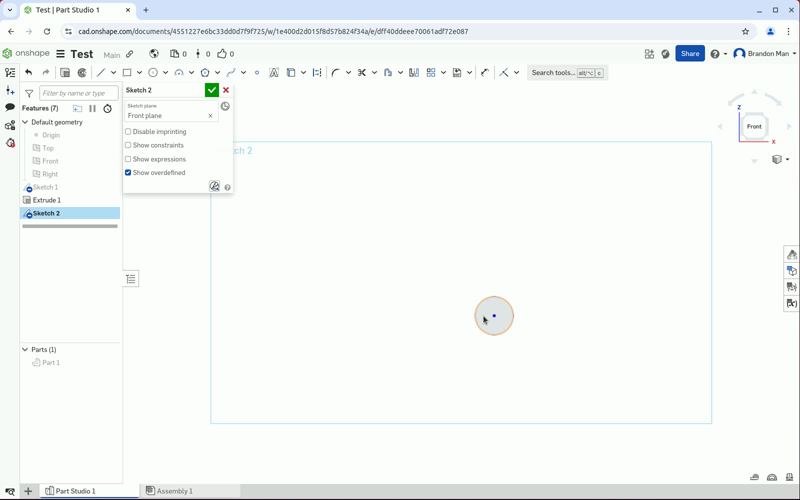
scroll(6)
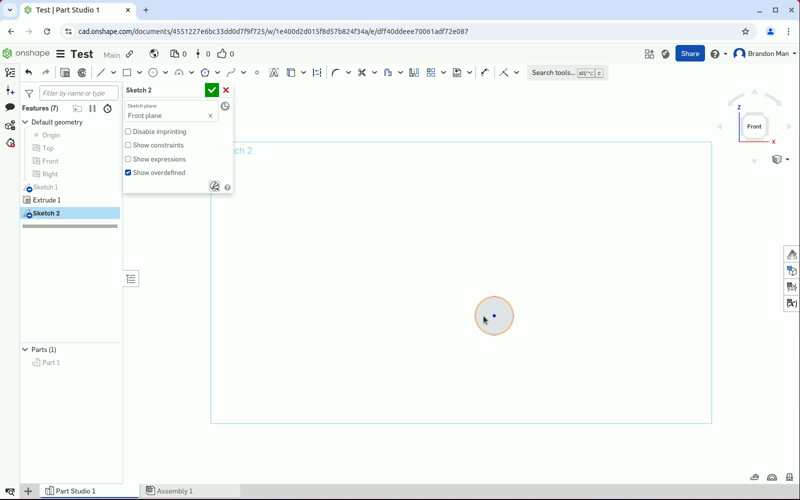
scroll(6)
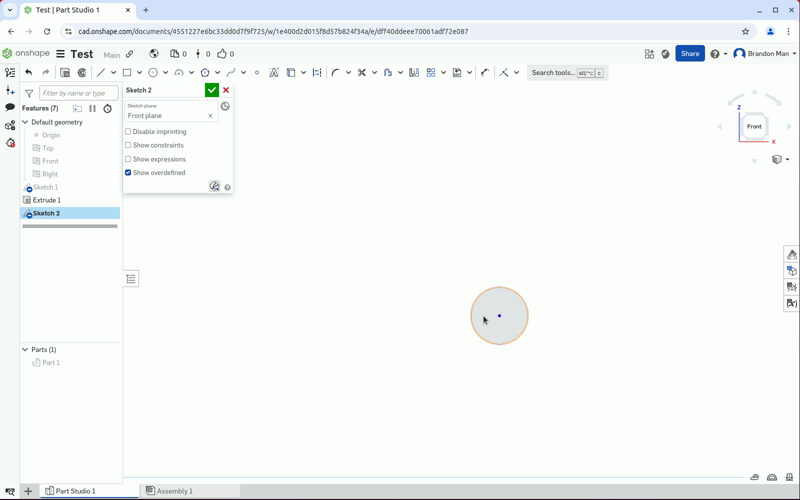
scroll(6)
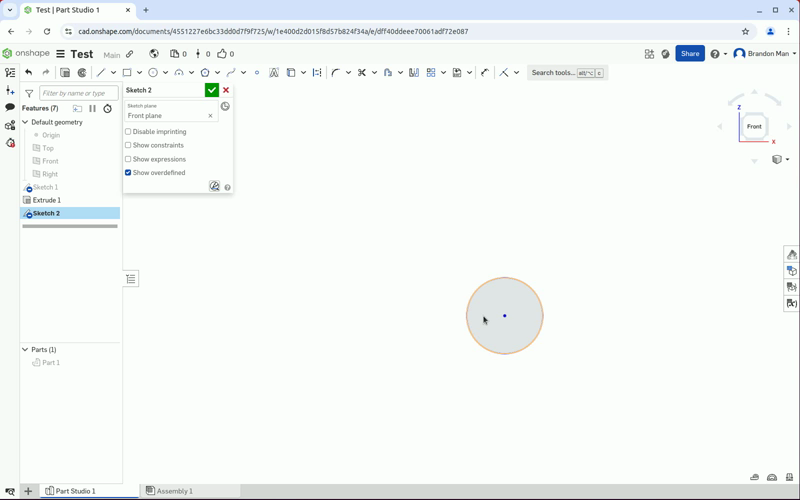
scroll(6)
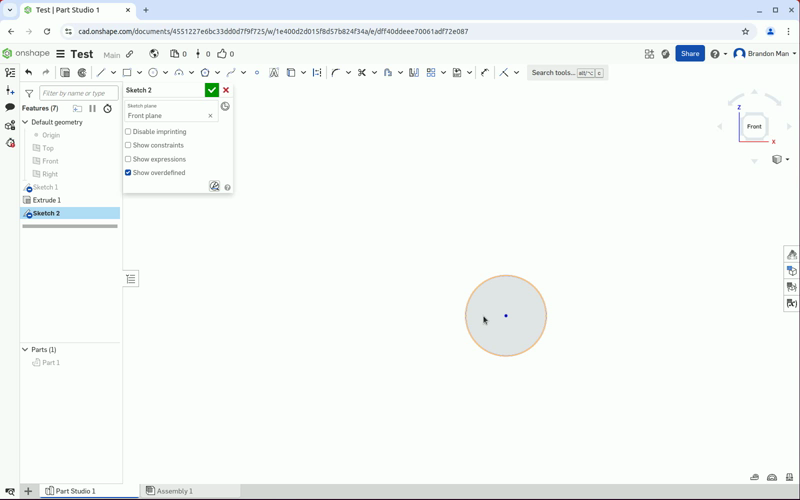
scroll(6)
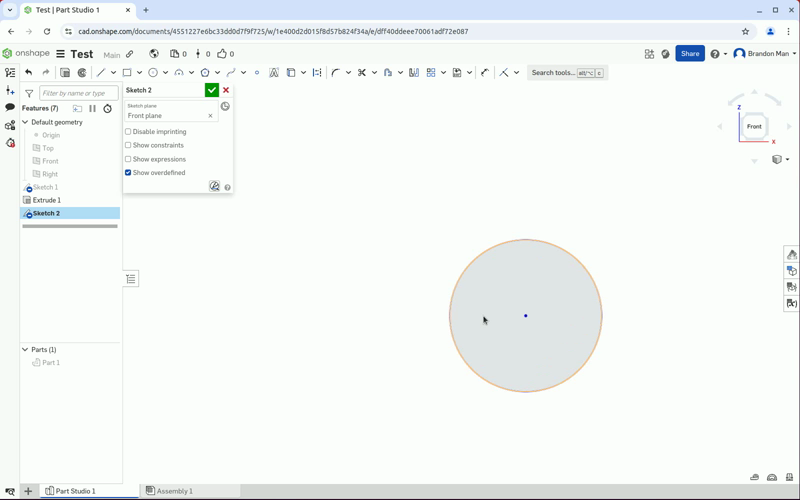
scroll(6)
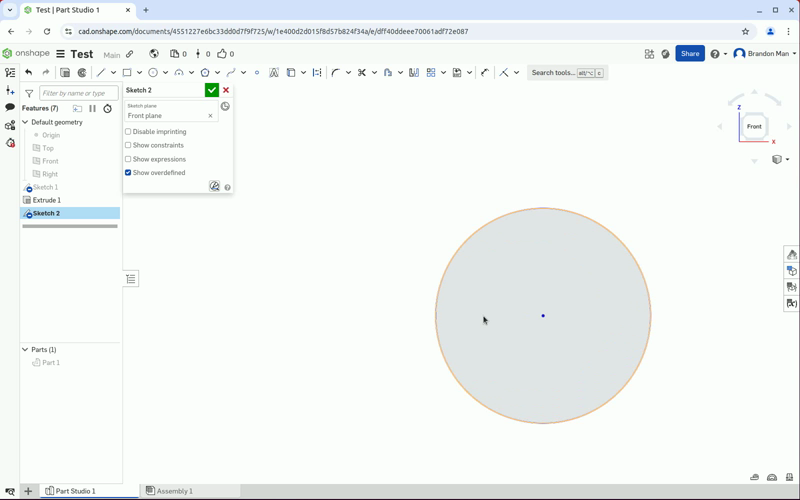
scroll(6)
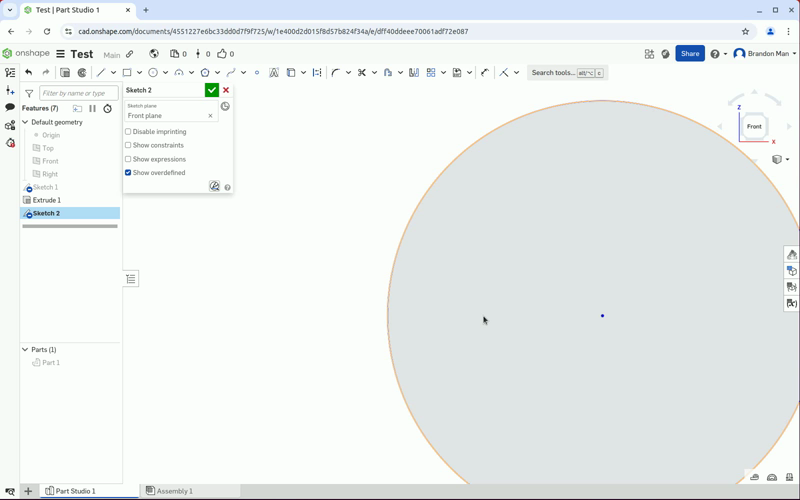
click(483, 315)
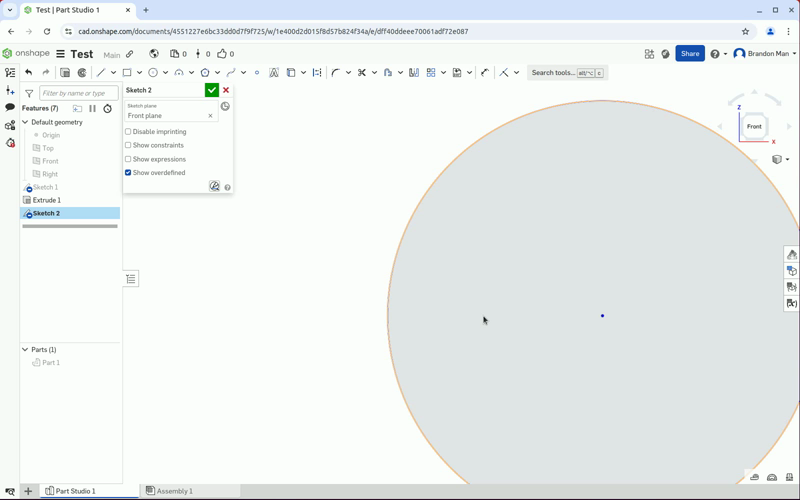
scroll(-6)
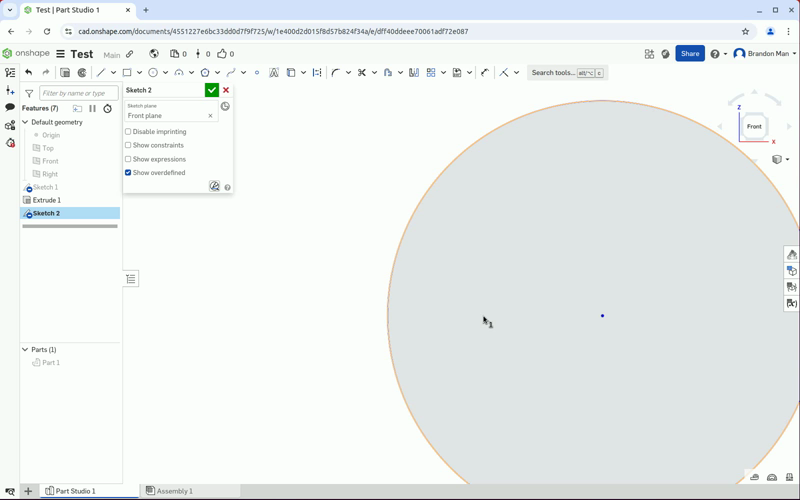
scroll(-6)
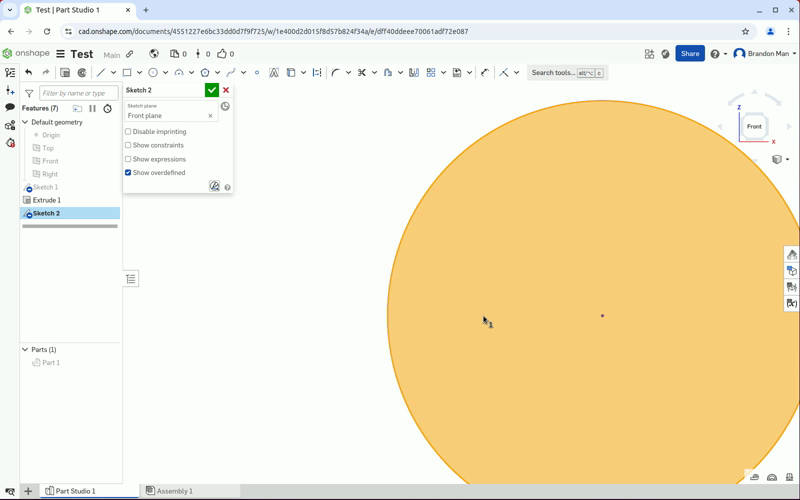
scroll(-6)
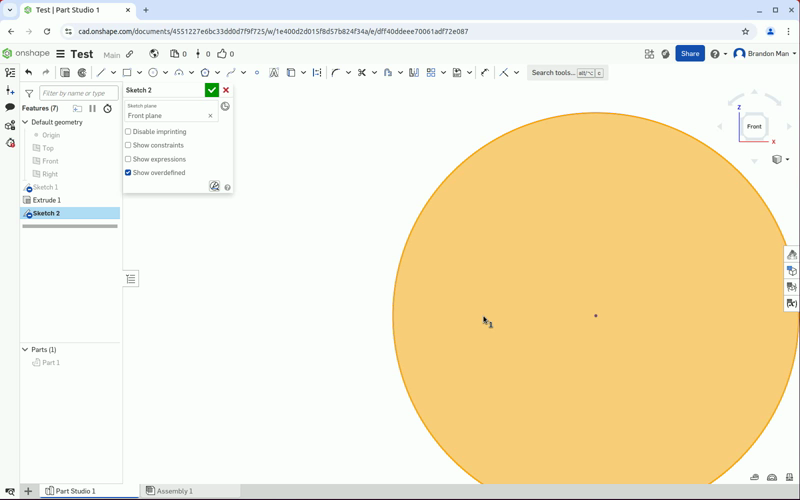
scroll(-6)
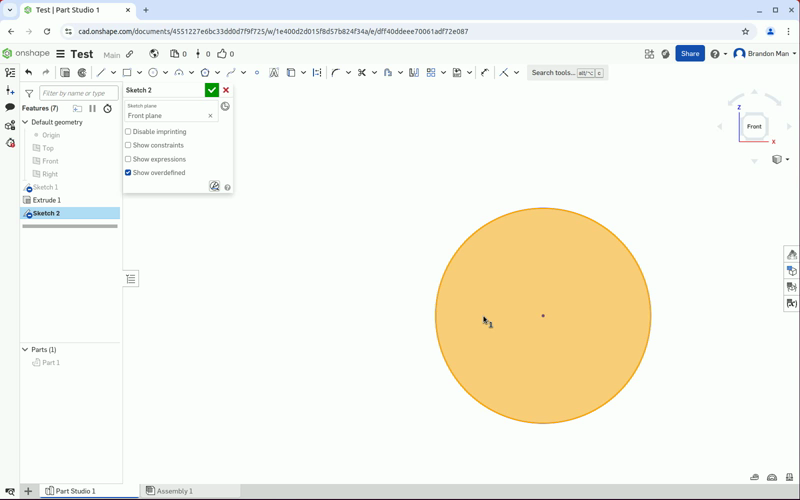
scroll(-6)
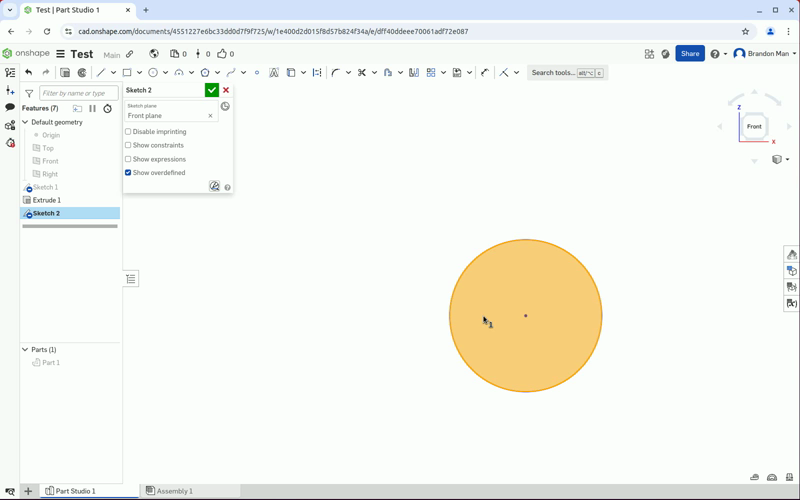
scroll(-6)
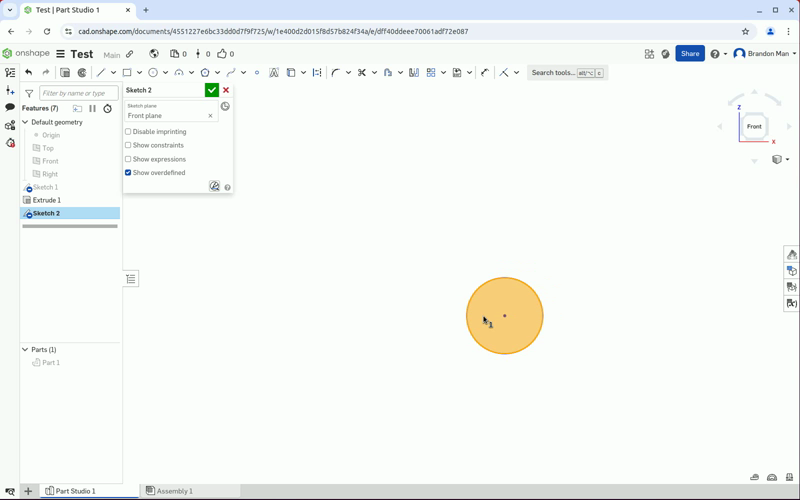
scroll(-6)
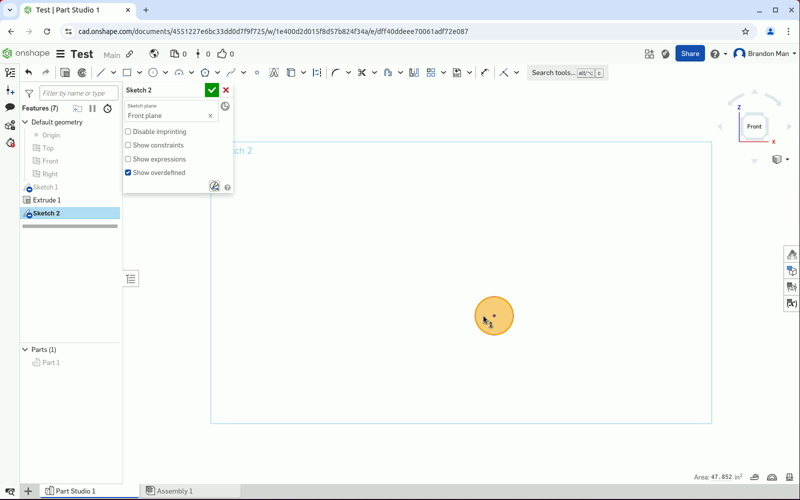
mouse_move(73, 352)
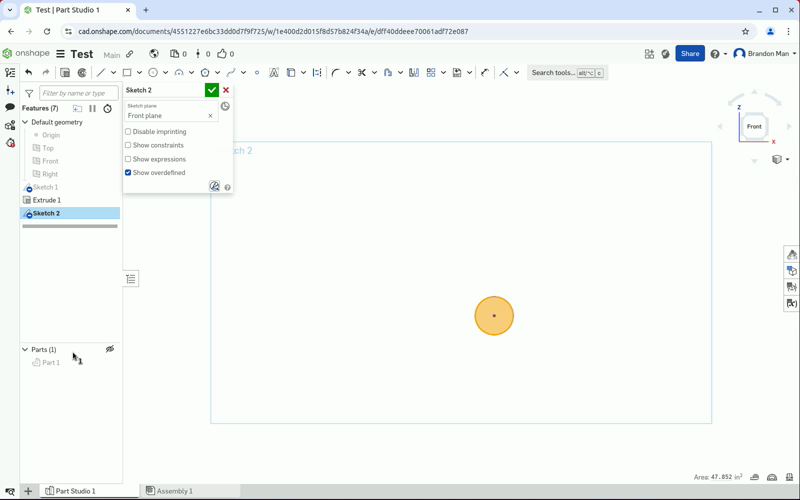
key(shift+y)
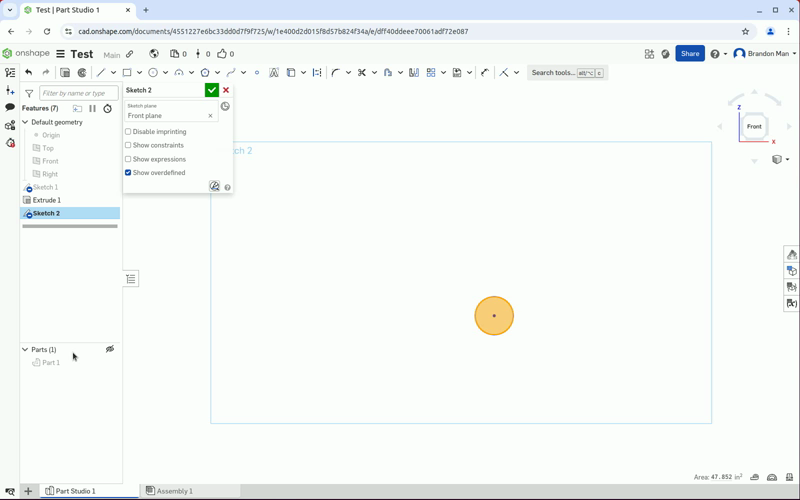
key(shift+e)
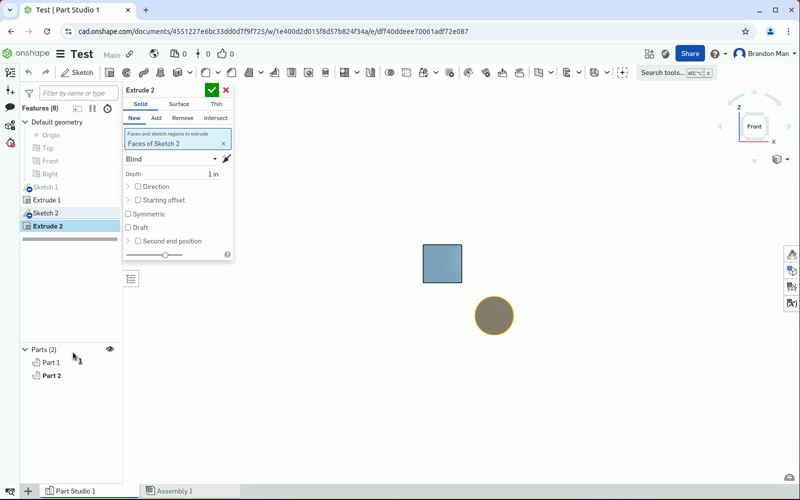
mouse_move(143, 106)
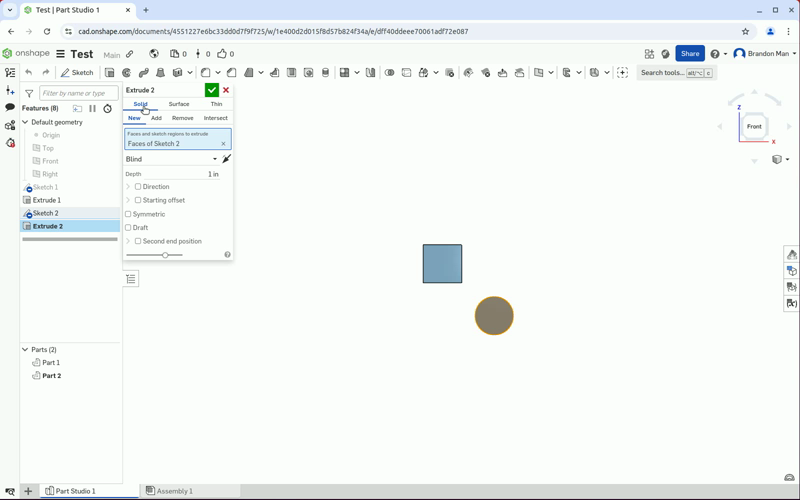
click(143, 106)
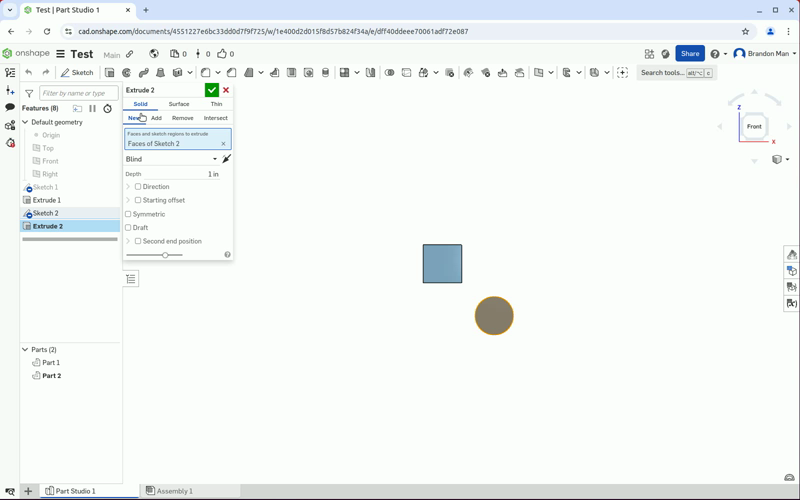
mouse_move(137, 120)
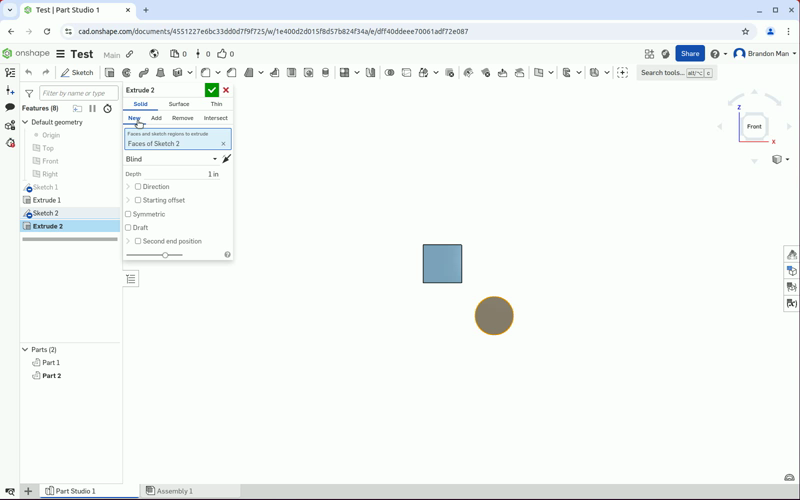
click(137, 120)
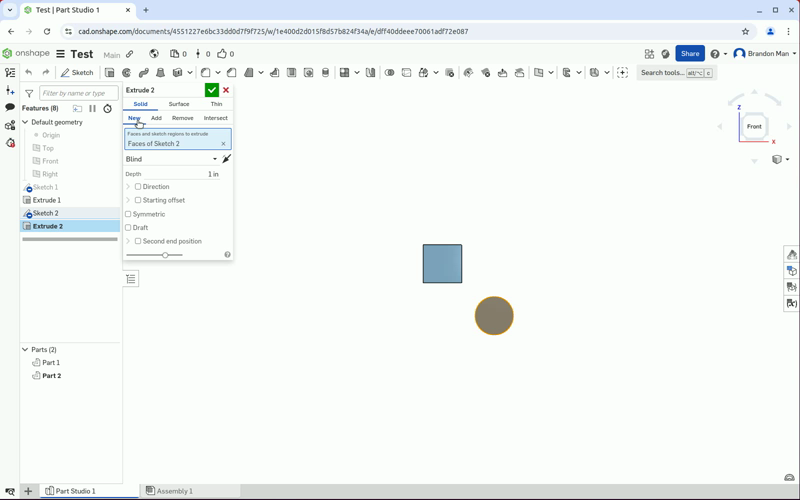
key(tab, 4)
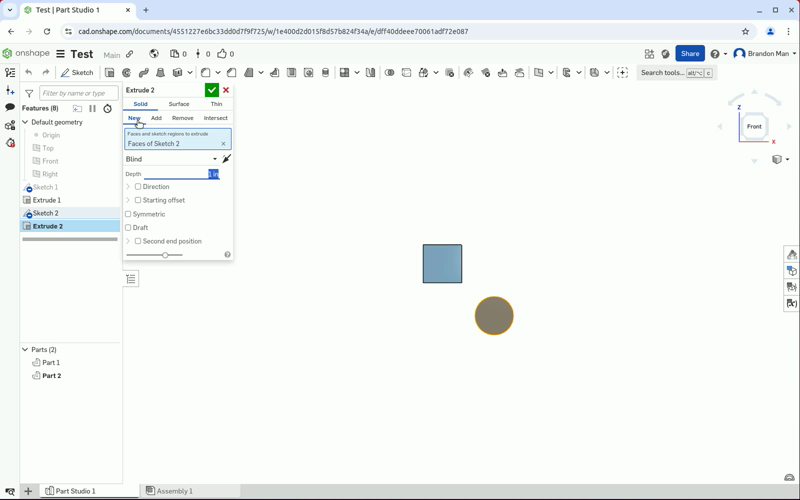
text(23.108)
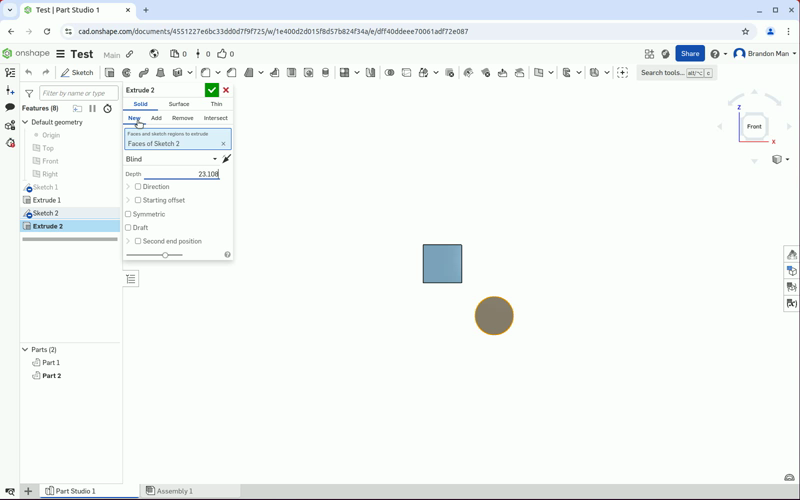
key(enter)
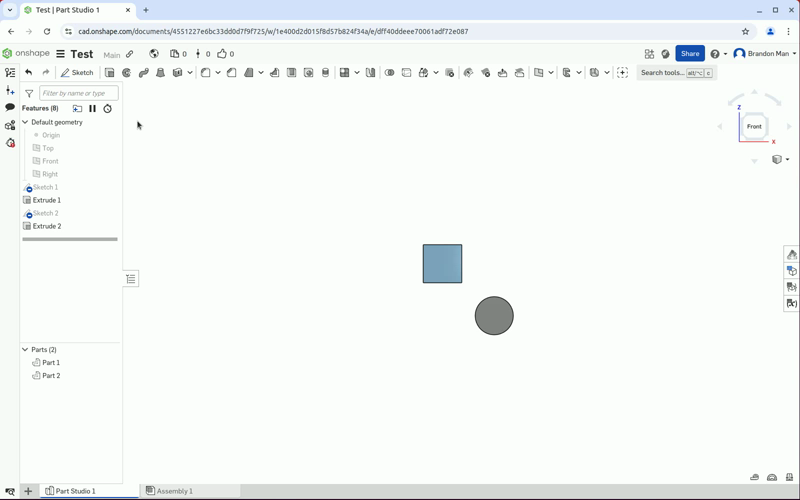
key(shift+h)
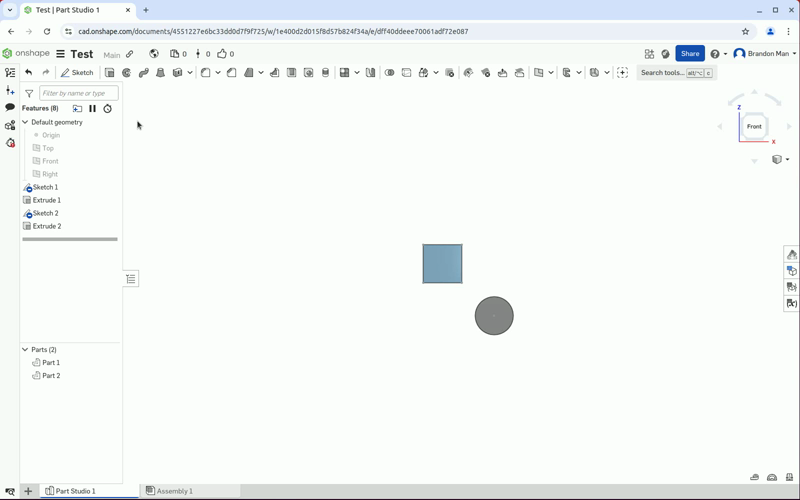
key(shift+h)
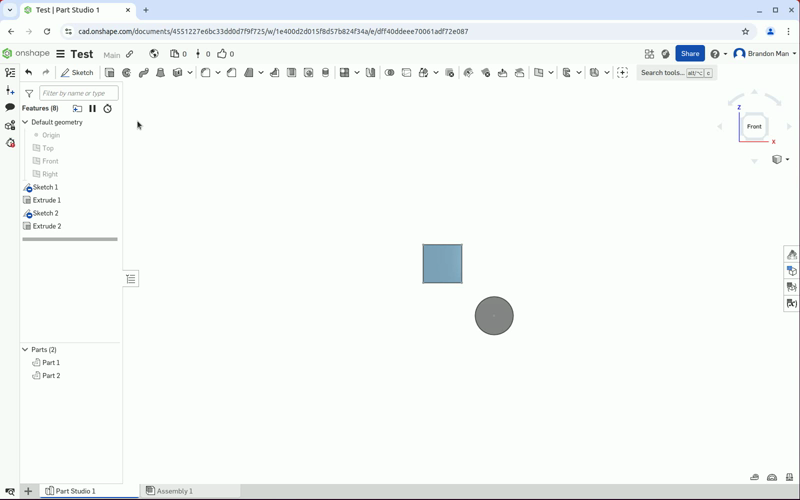
key(shift+7)
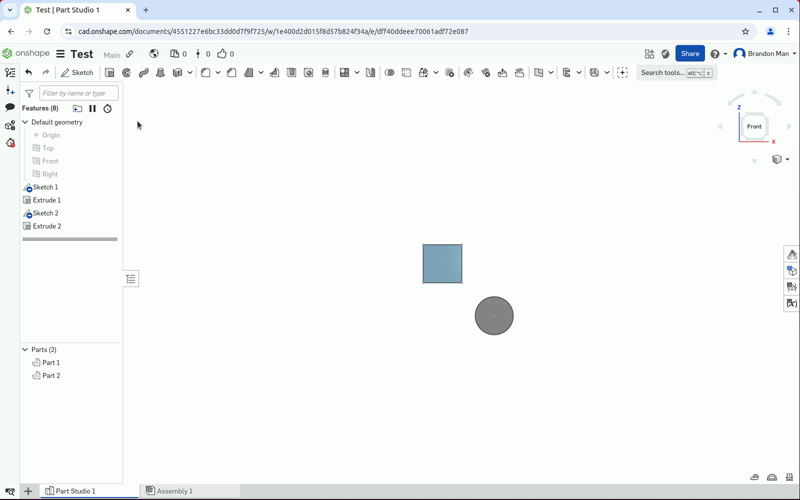
key(left, 2)
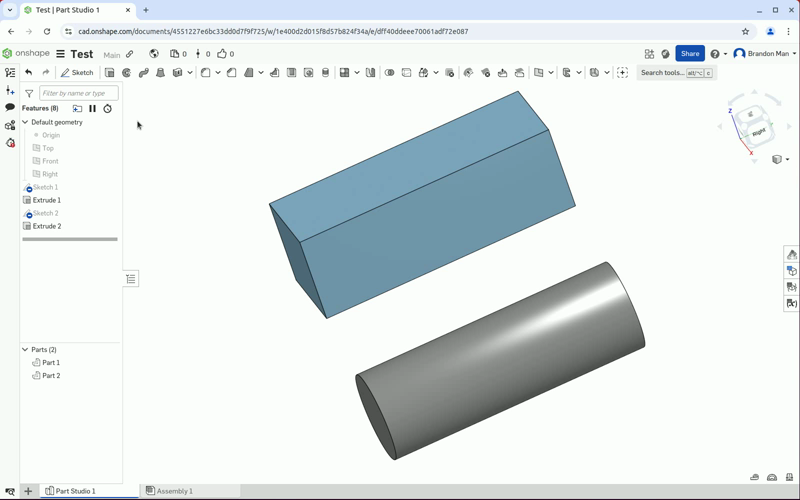
key(down, 2)
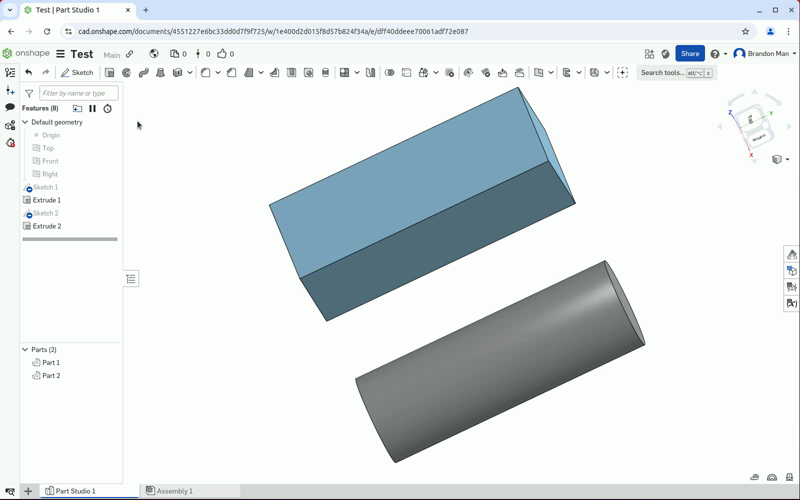
key(up, 2)
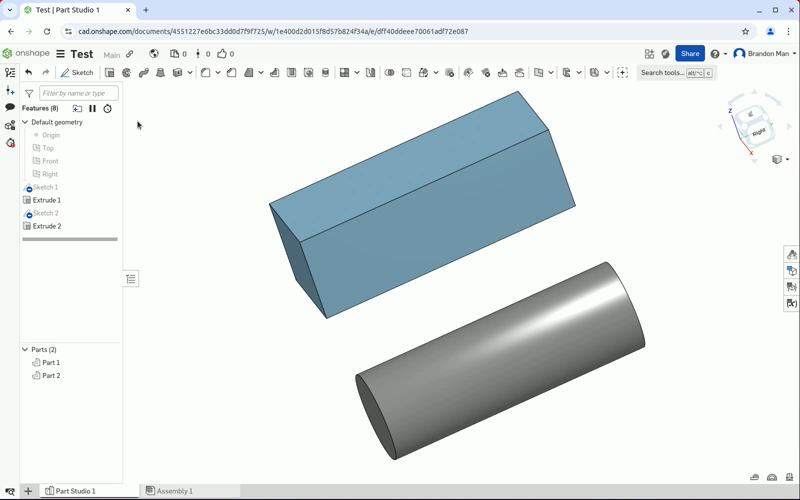
key(right, 2)
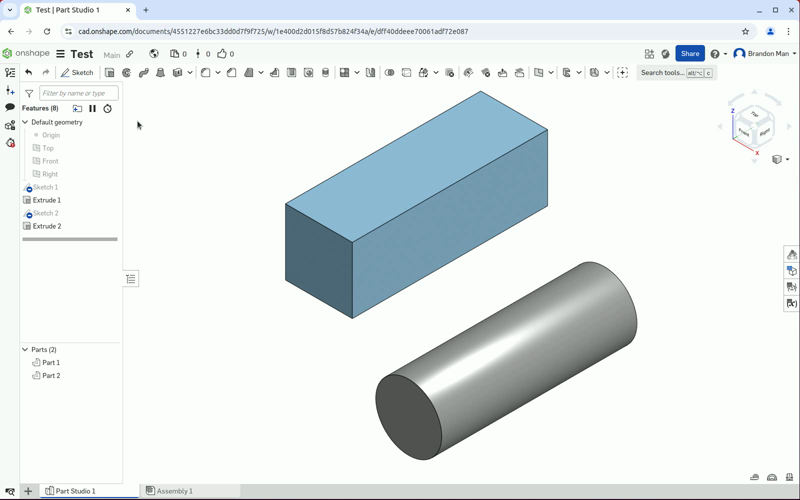
mouse_move(73, 189)
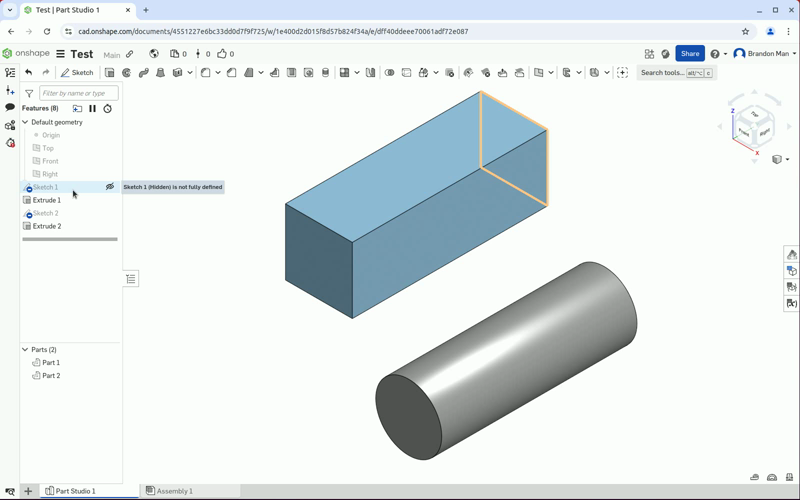
click(73, 189)